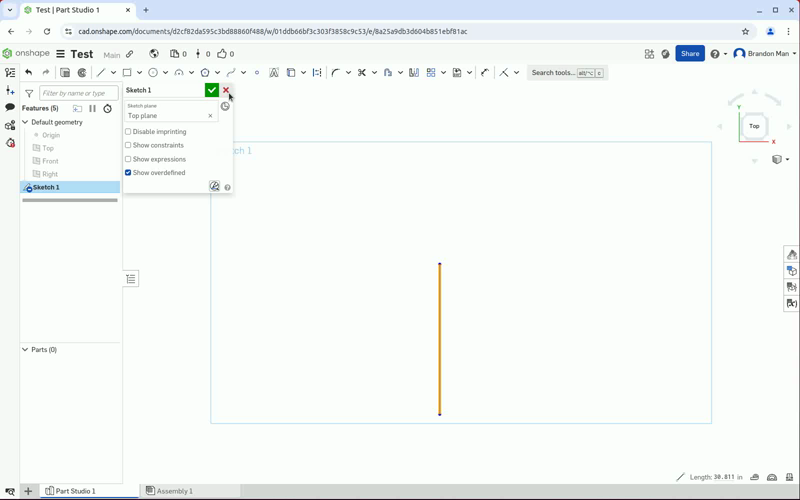
key(shift+h)
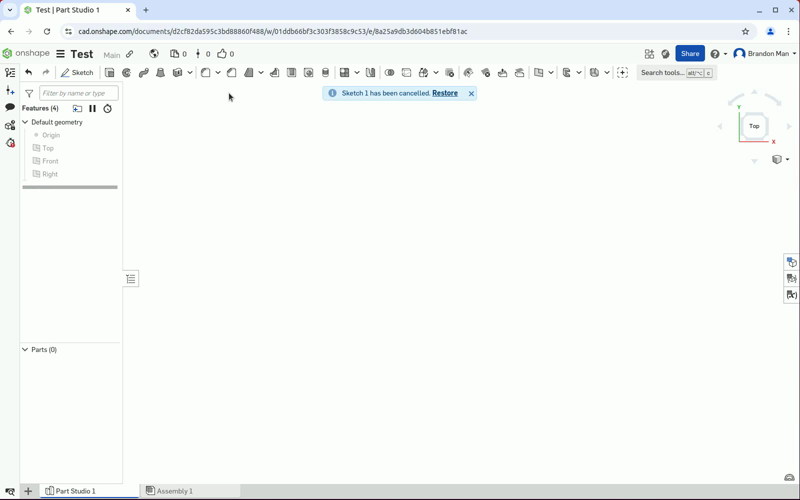
mouse_move(73, 352)
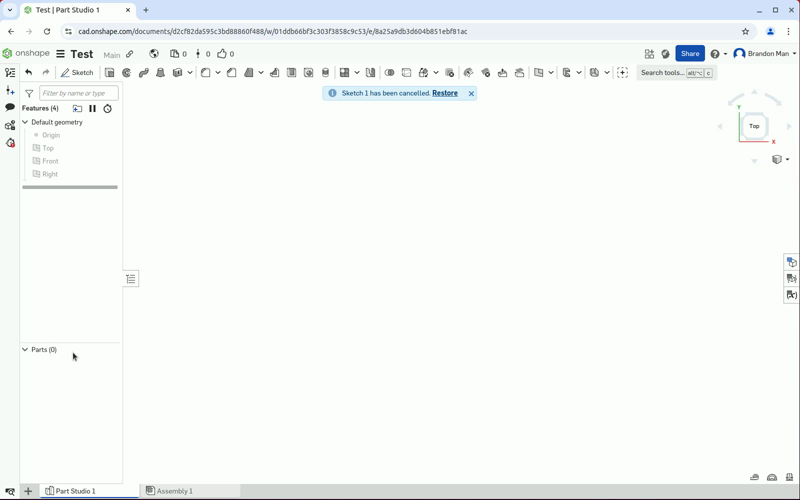
key(y)
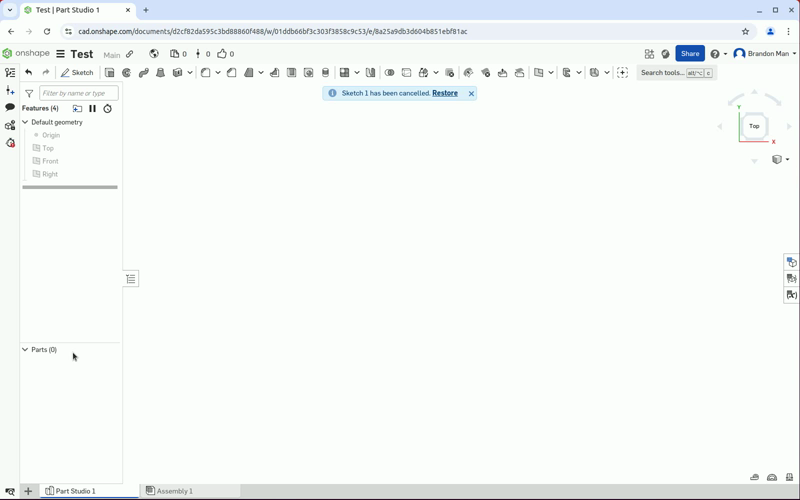
key(shift+p)
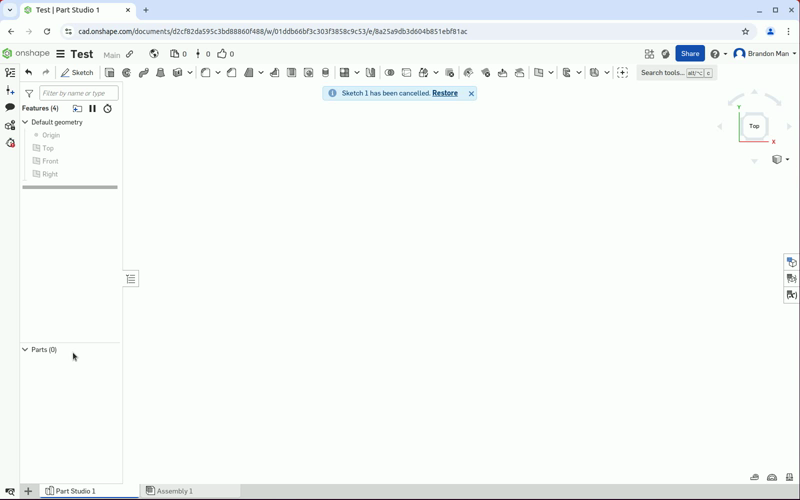
key(space)
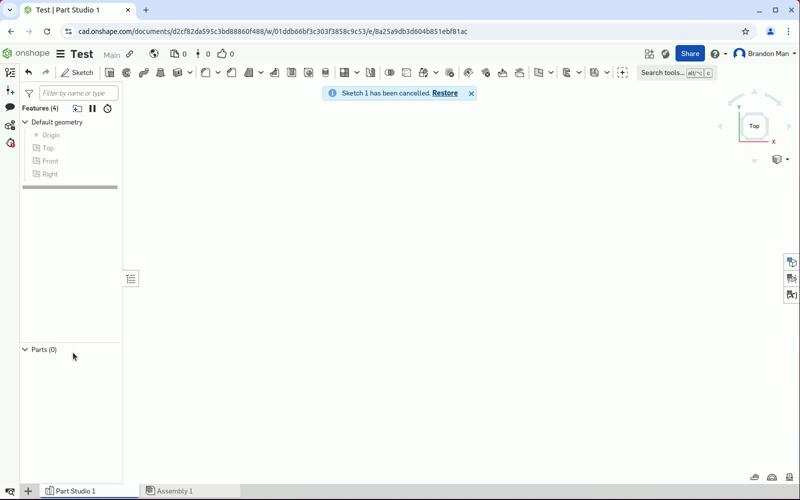
key_down(shift)
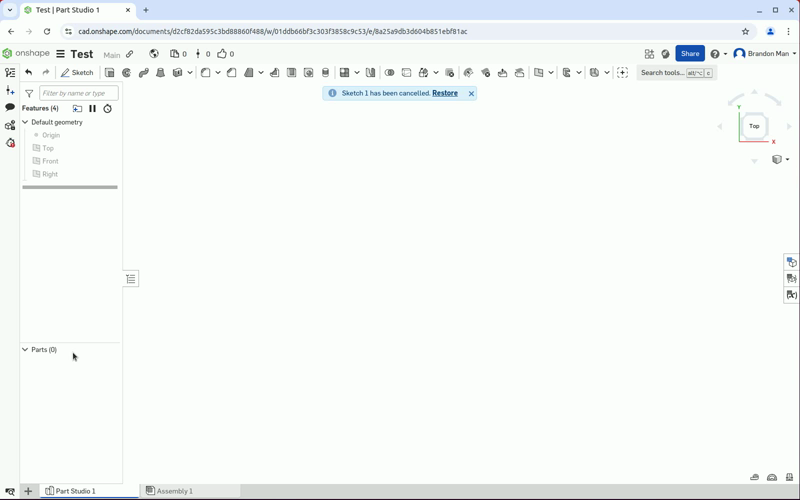
key(up)
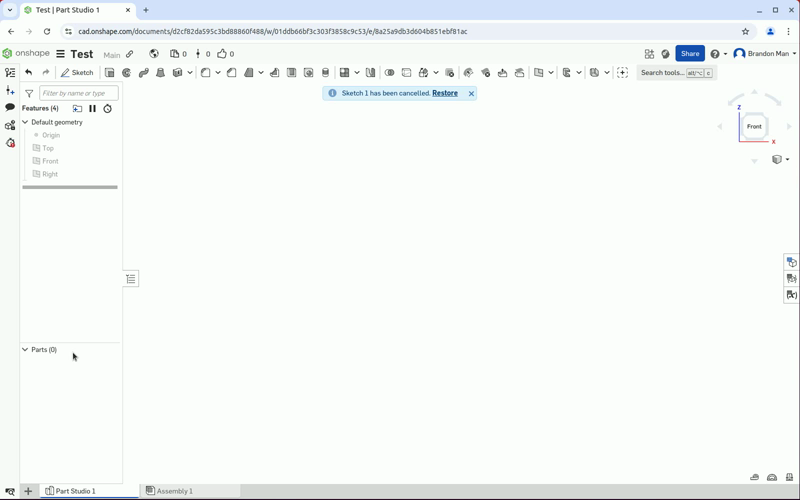
key_up(shift)
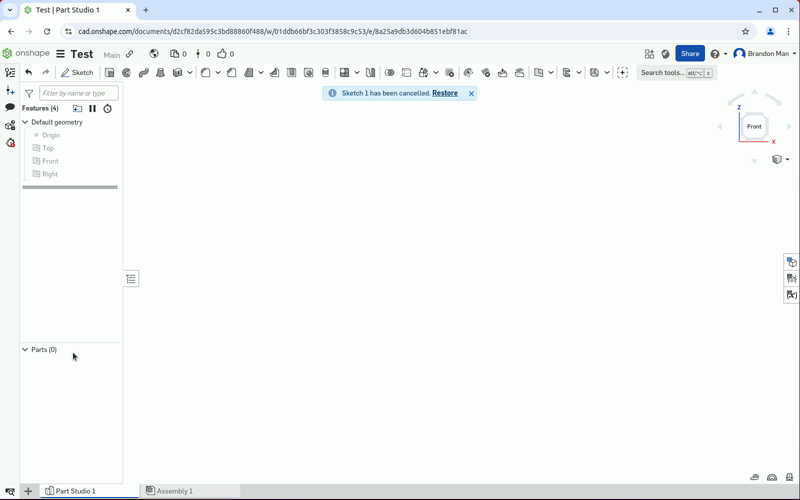
mouse_move(73, 352)
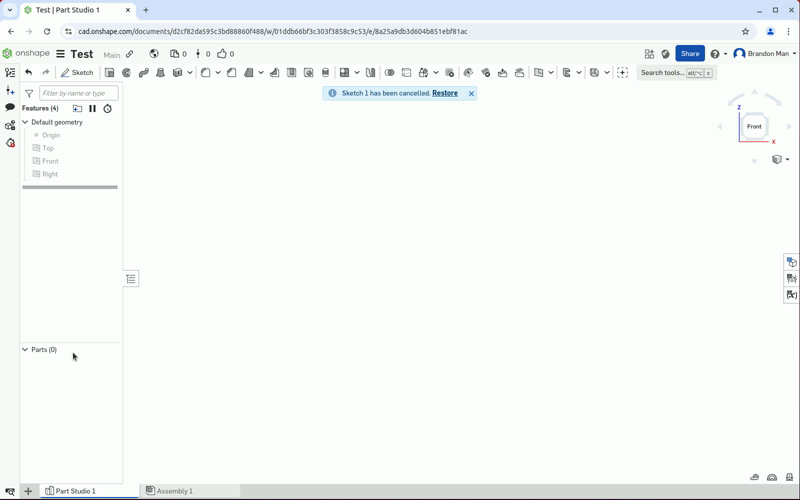
key(shift+y)
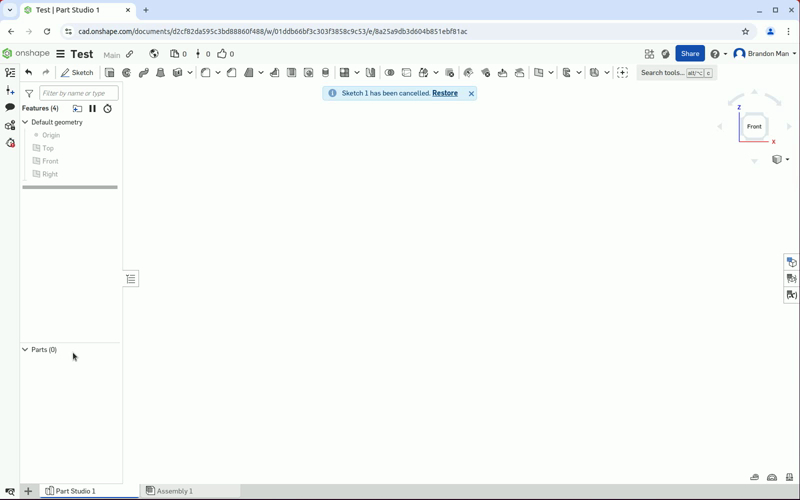
key(shift+s)
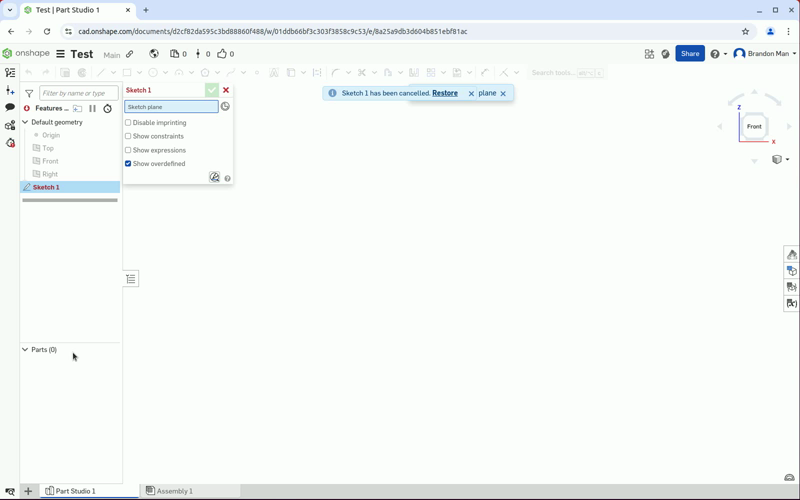
mouse_move(73, 163)
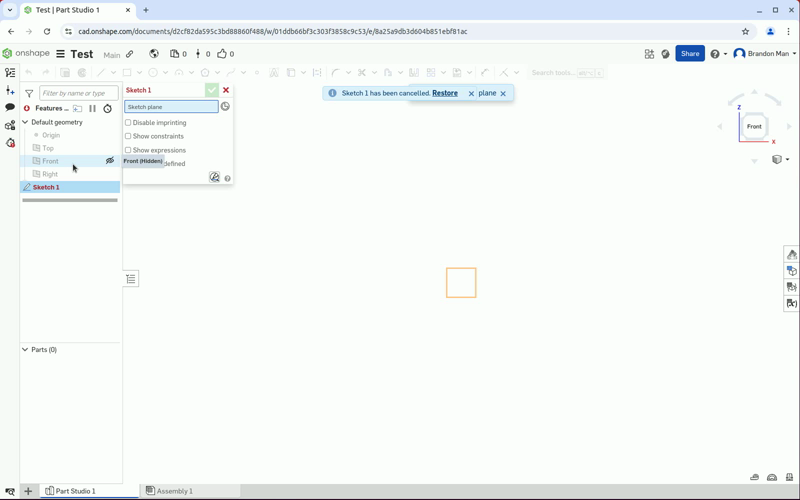
click(73, 163)
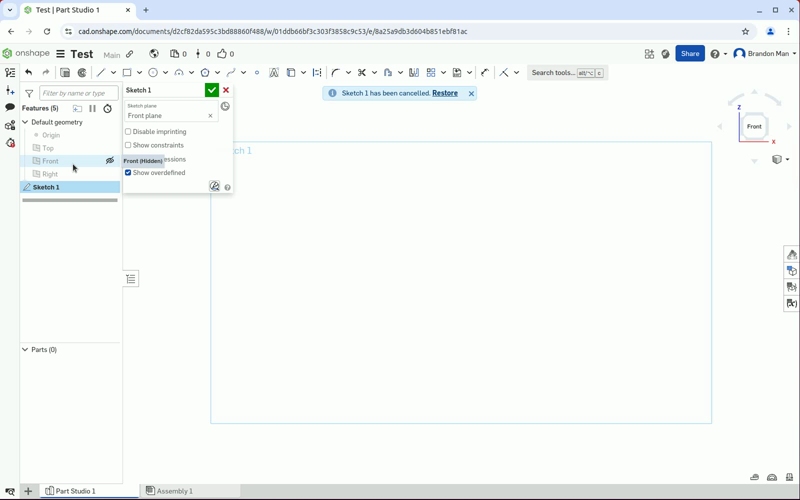
mouse_move(73, 352)
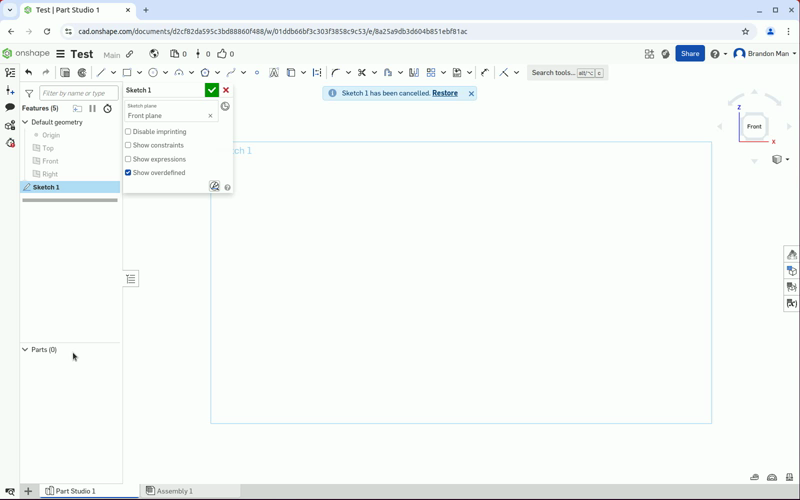
key(y)
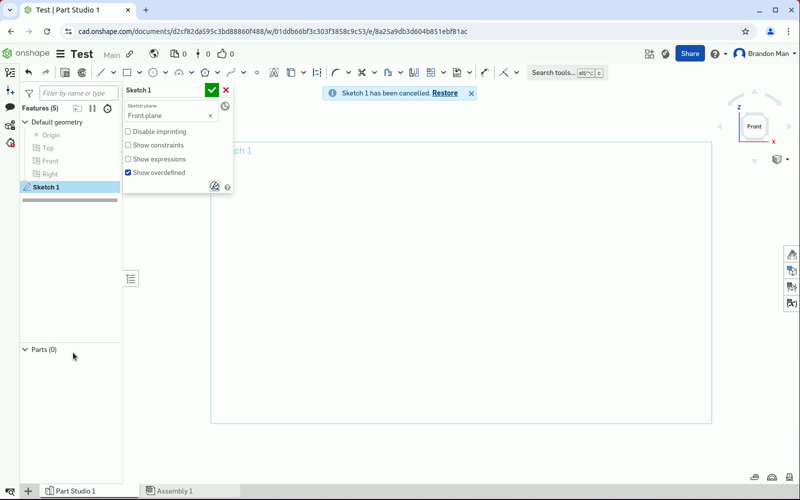
key(c)
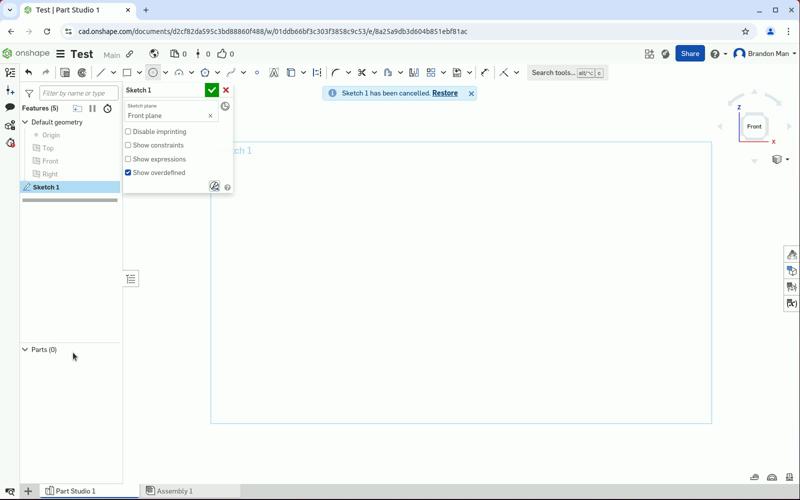
key_down(shift)
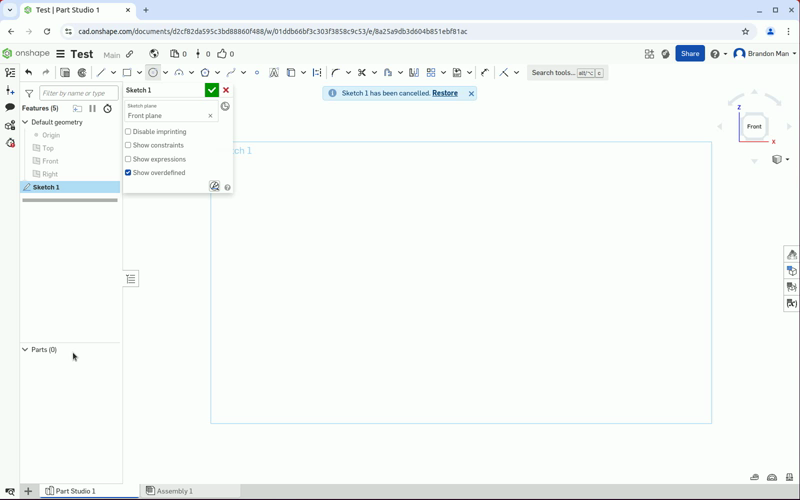
mouse_move(461, 282)
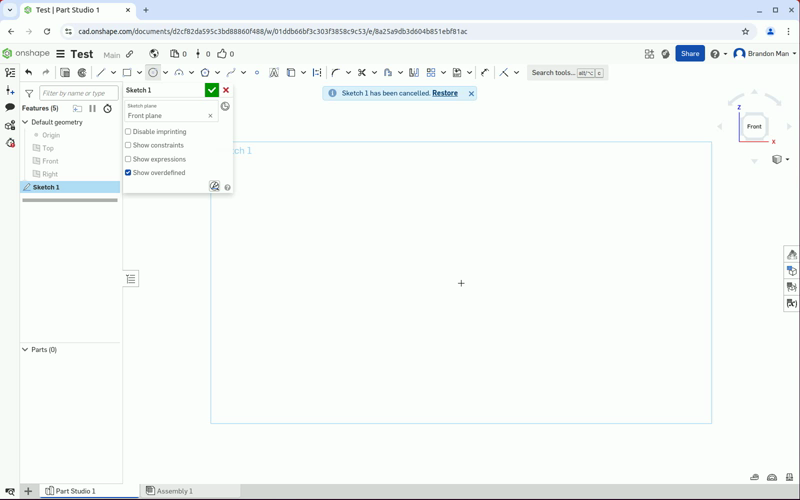
click(461, 282)
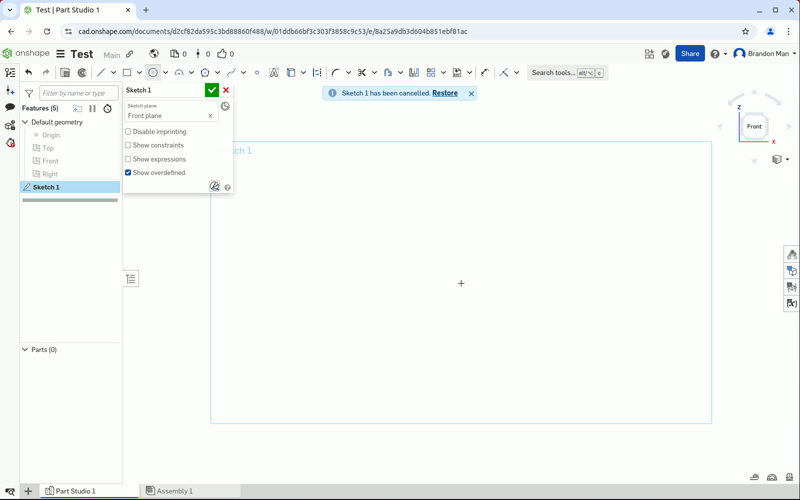
key_up(shift)
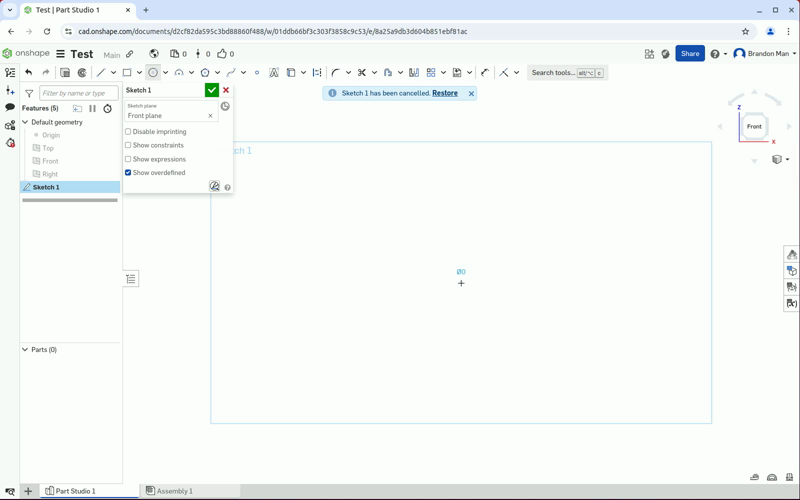
mouse_move(574, 282)
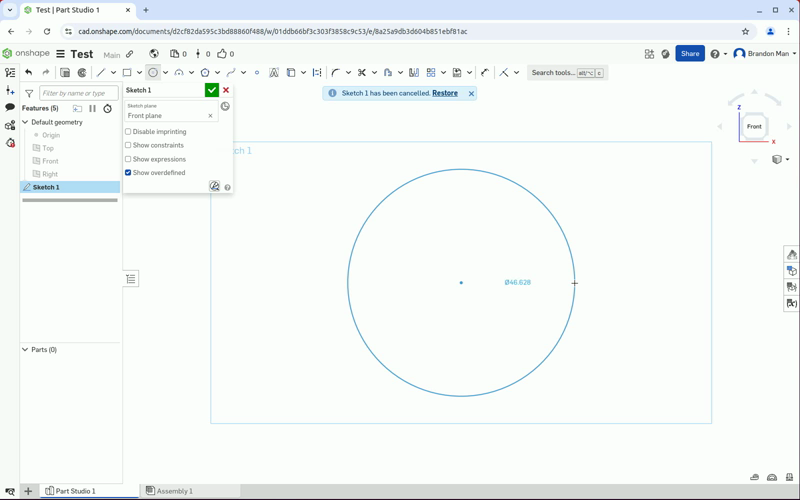
click(574, 282)
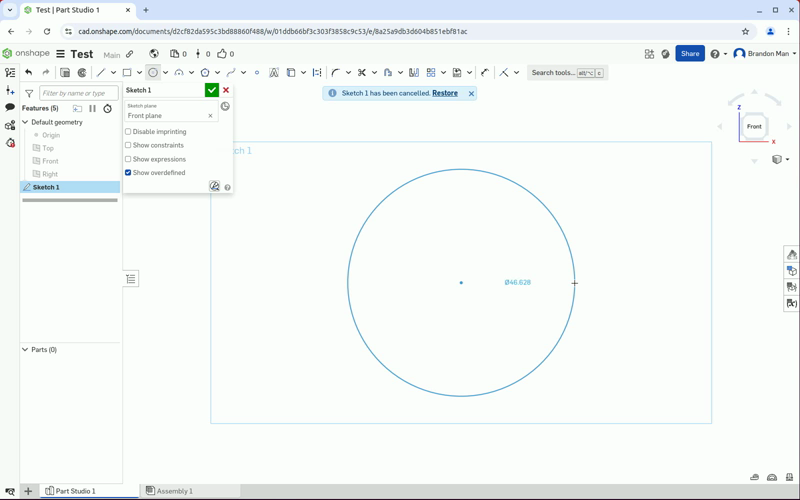
key(esc)
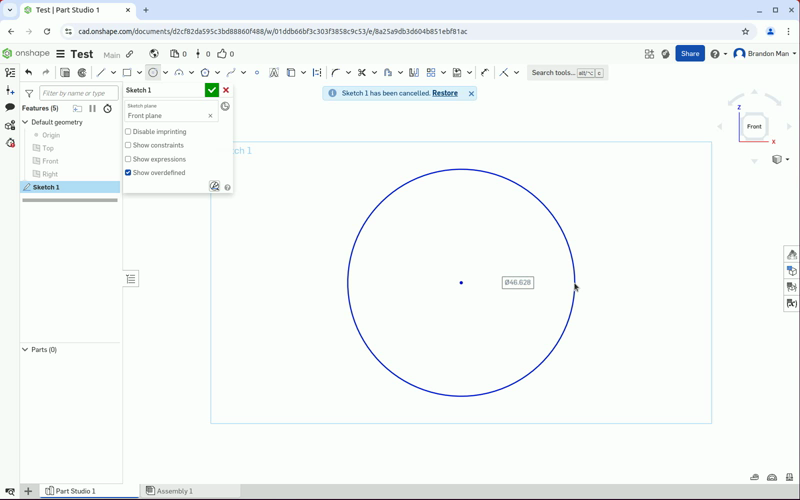
key(c)
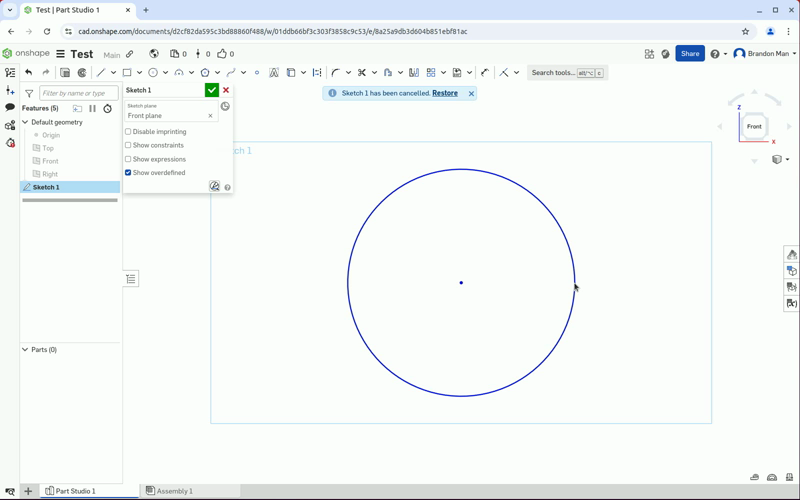
key_down(shift)
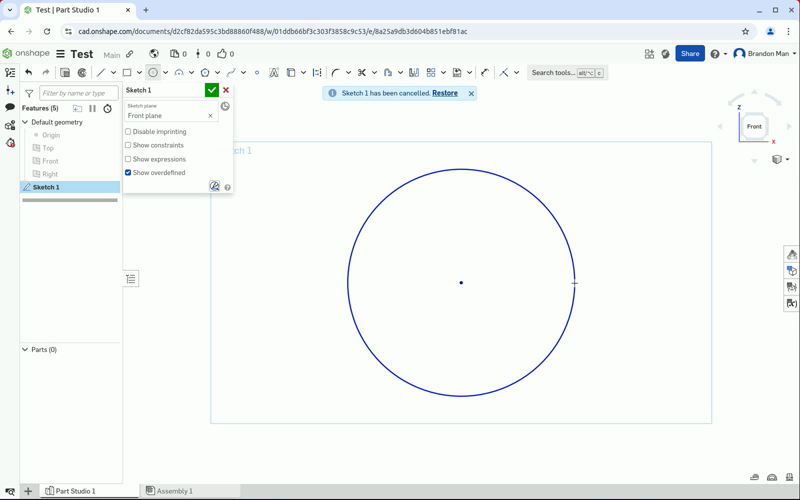
mouse_move(461, 282)
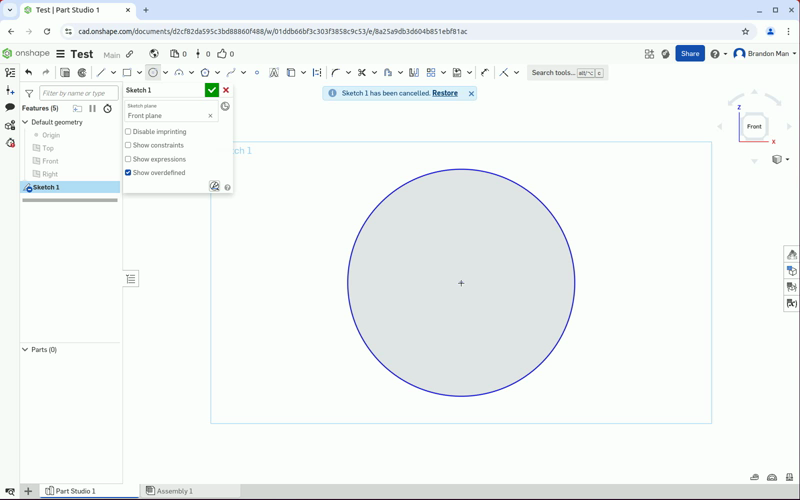
click(461, 282)
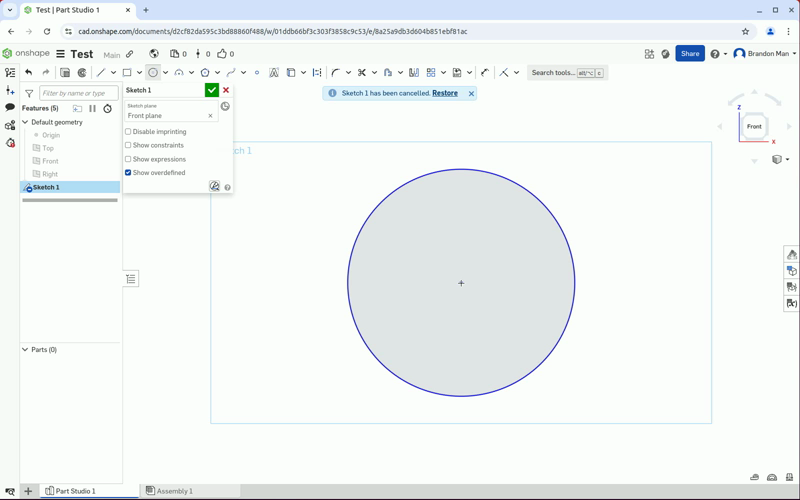
key_up(shift)
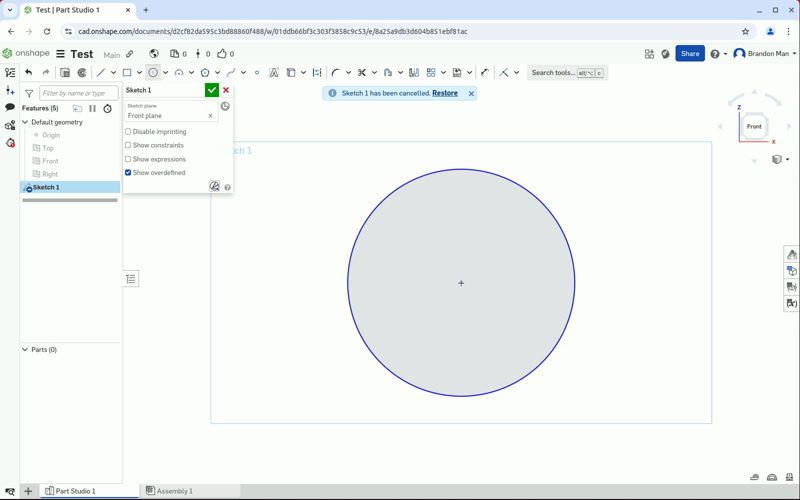
mouse_move(543, 282)
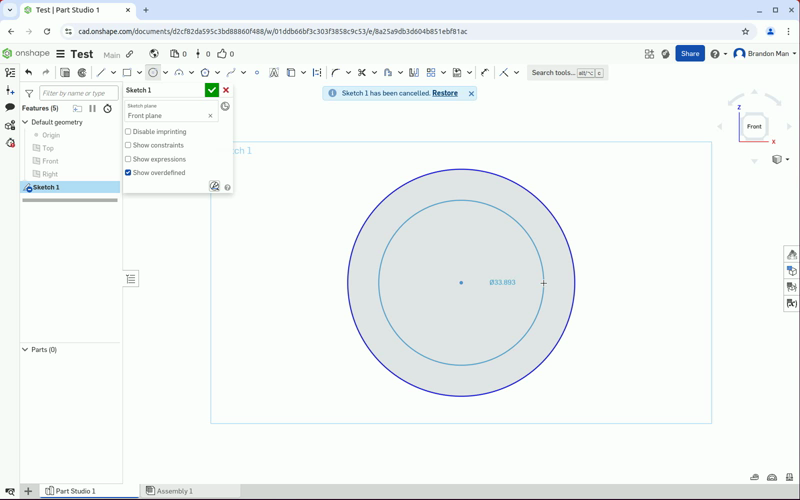
click(543, 282)
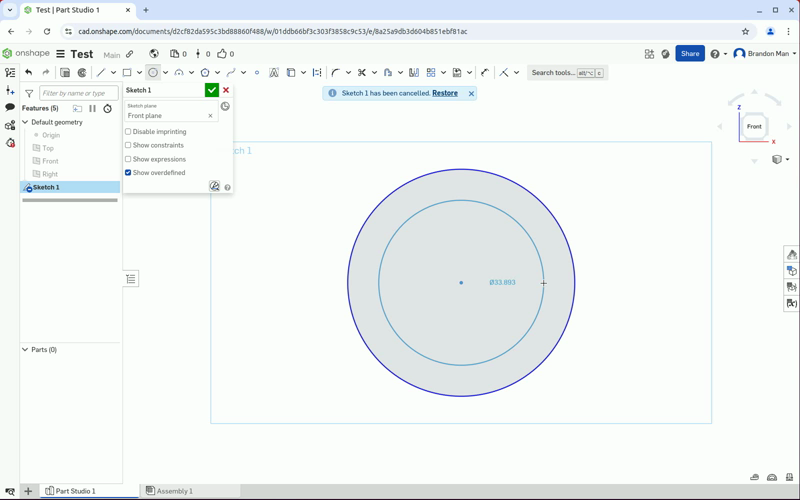
key(esc)
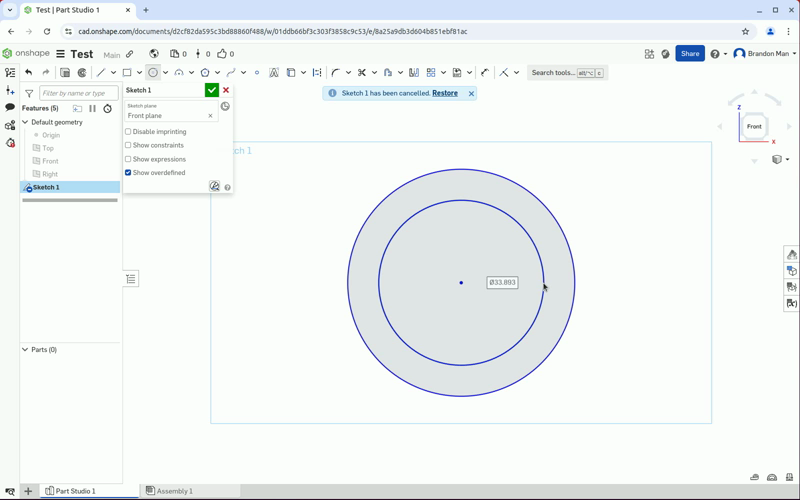
mouse_move(553, 252)
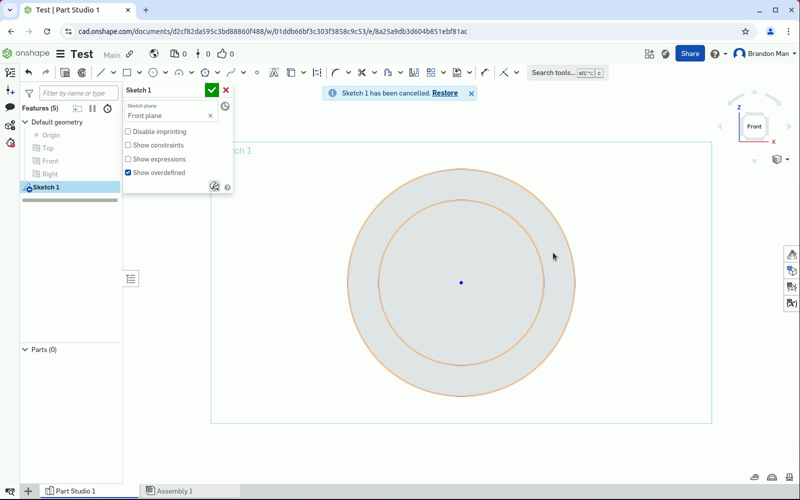
click(553, 252)
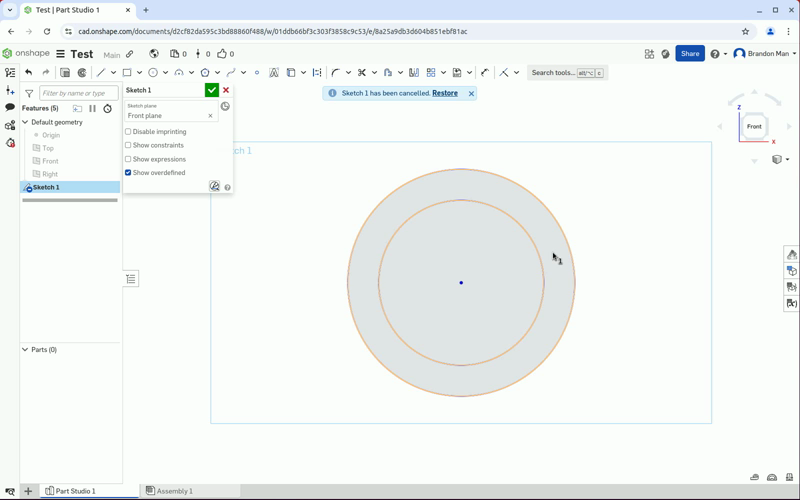
mouse_move(73, 352)
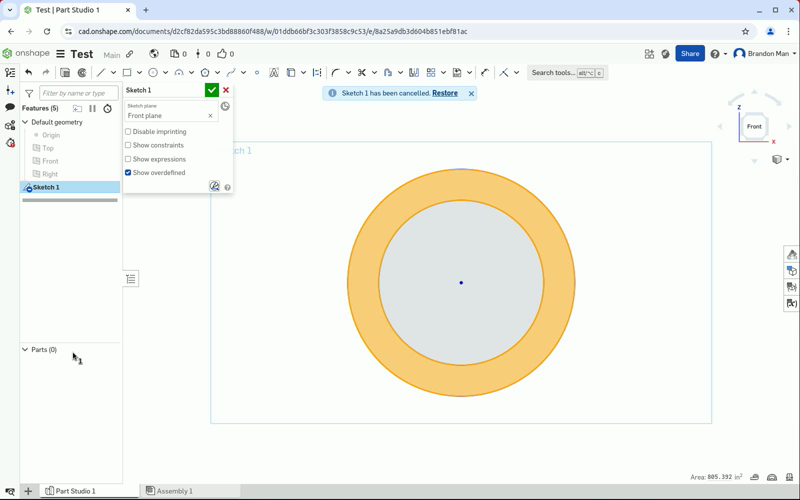
key(shift+y)
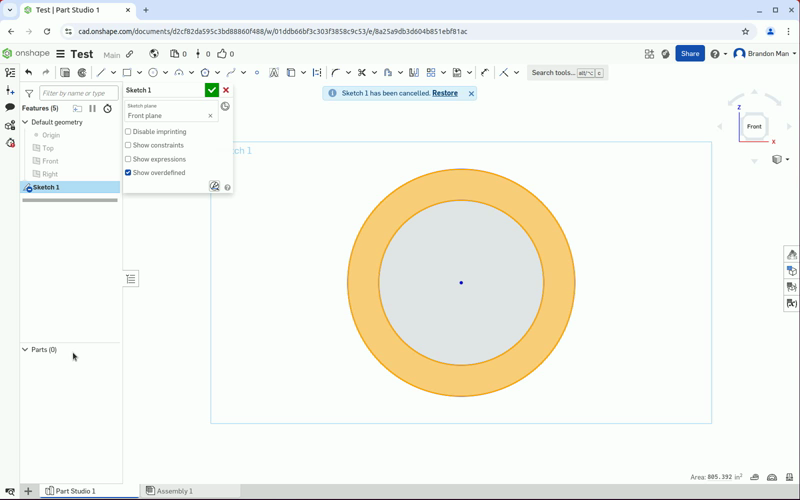
key(shift+e)
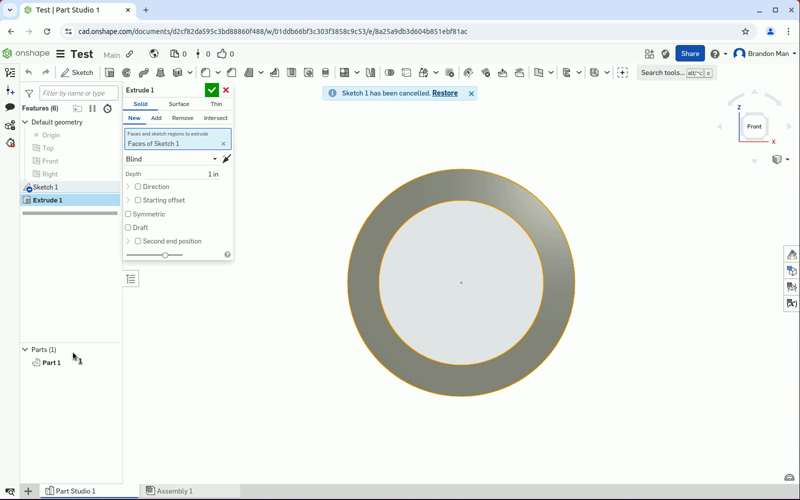
mouse_move(143, 106)
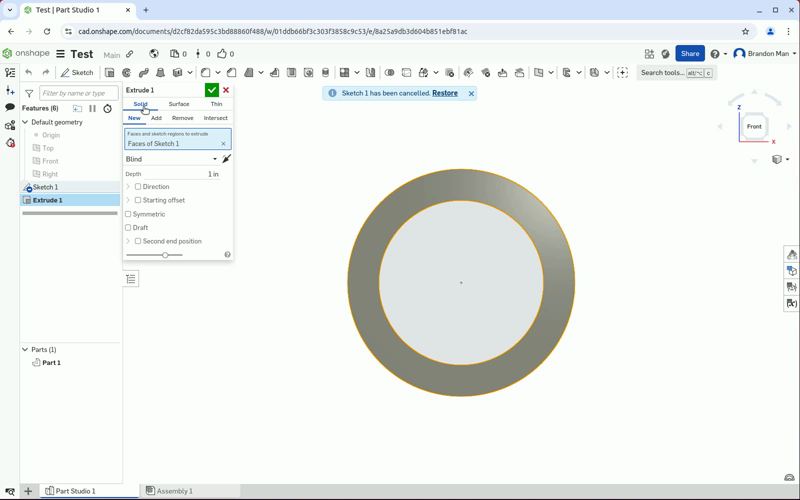
click(143, 106)
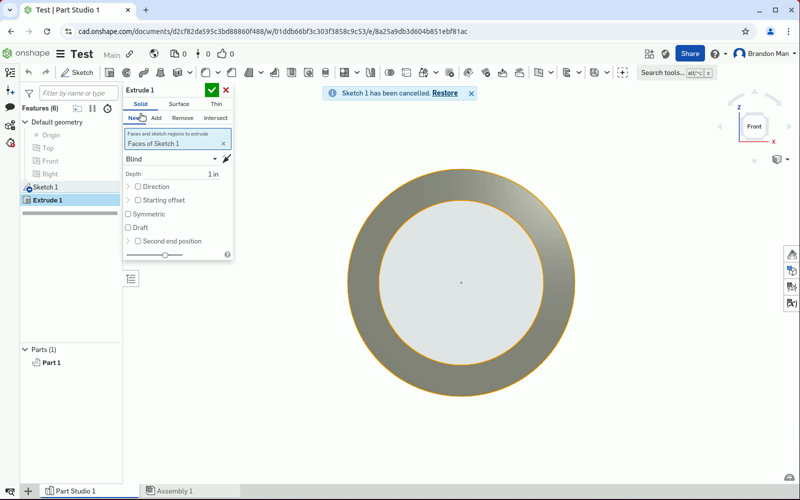
mouse_move(137, 120)
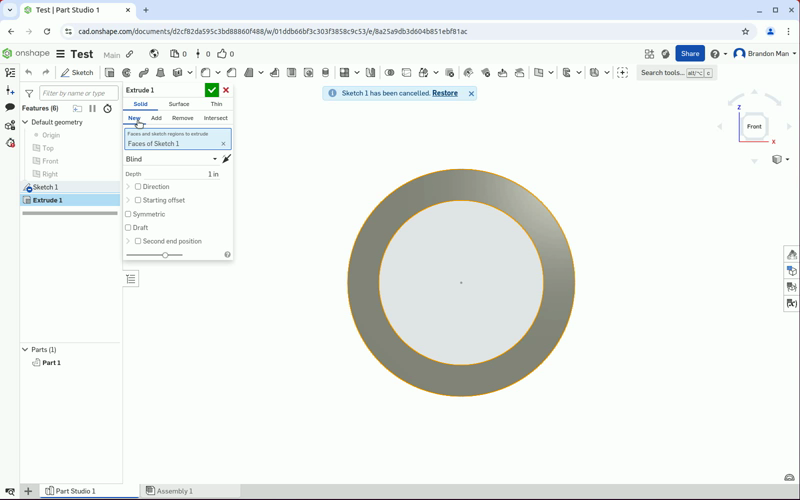
click(137, 120)
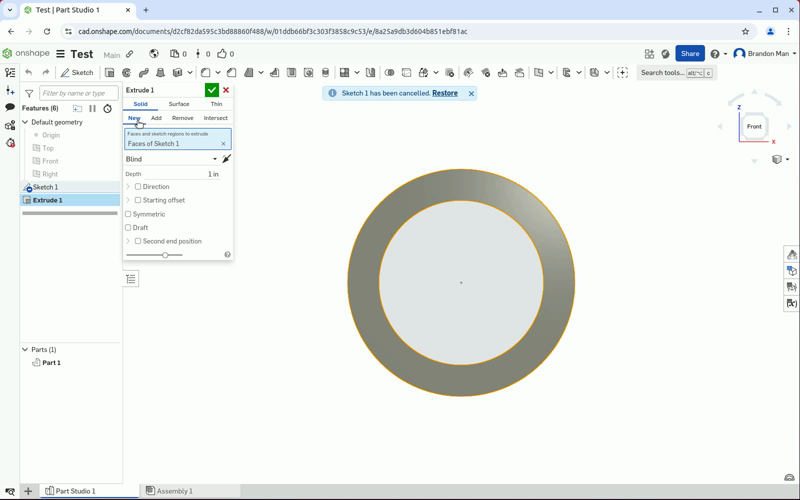
key(tab, 4)
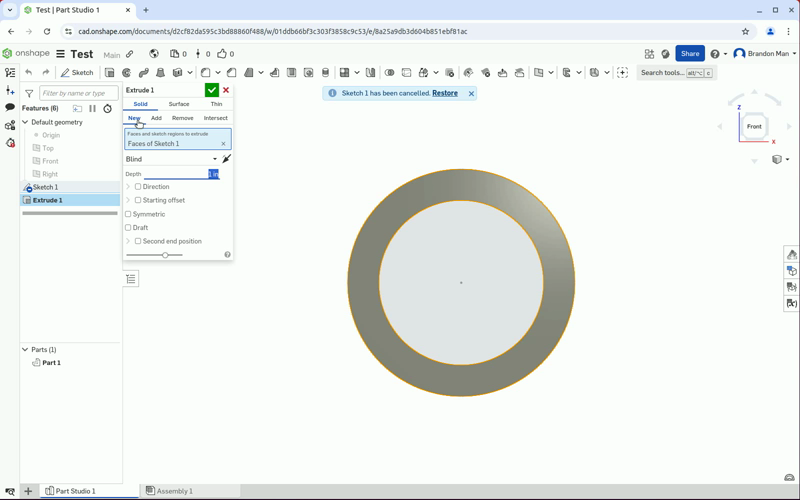
text(5.055)
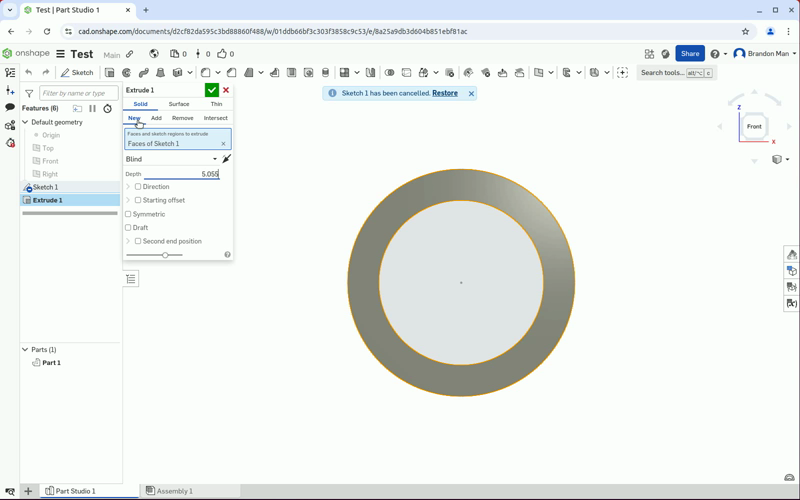
key(enter)
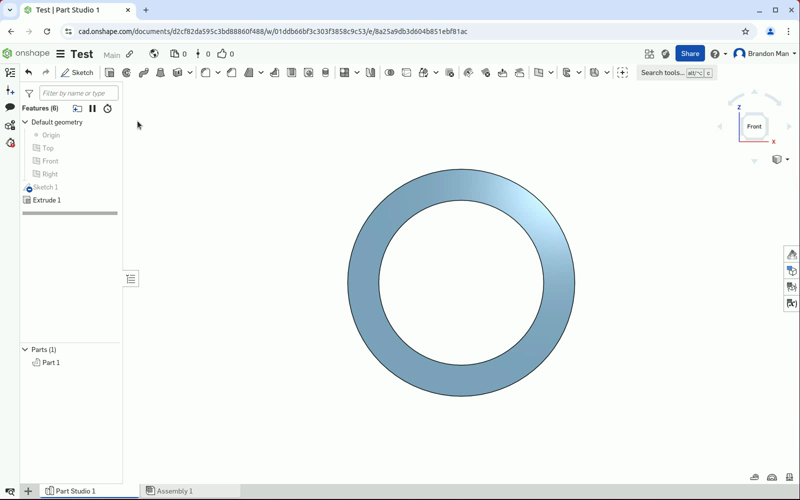
key(shift+h)
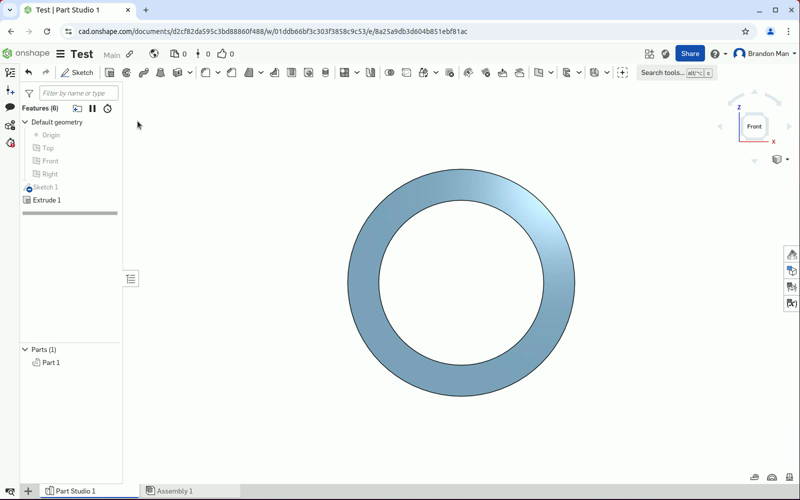
key(shift+h)
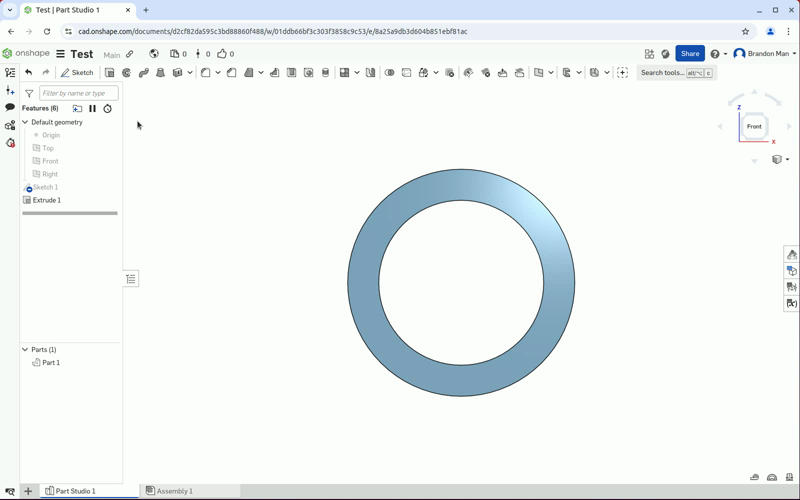
mouse_move(73, 189)
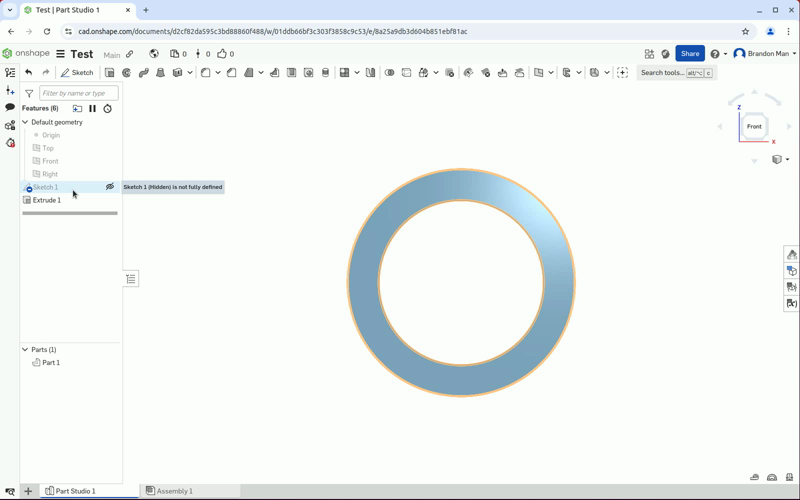
click(73, 189)
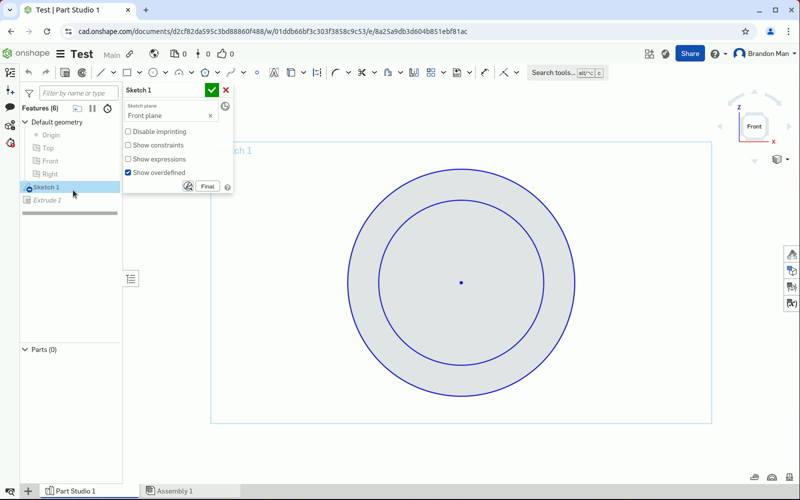
mouse_move(229, 92)
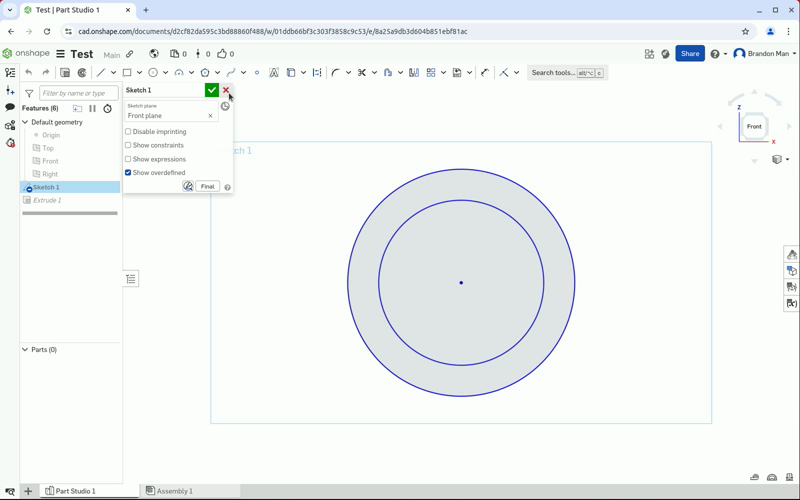
click(229, 92)
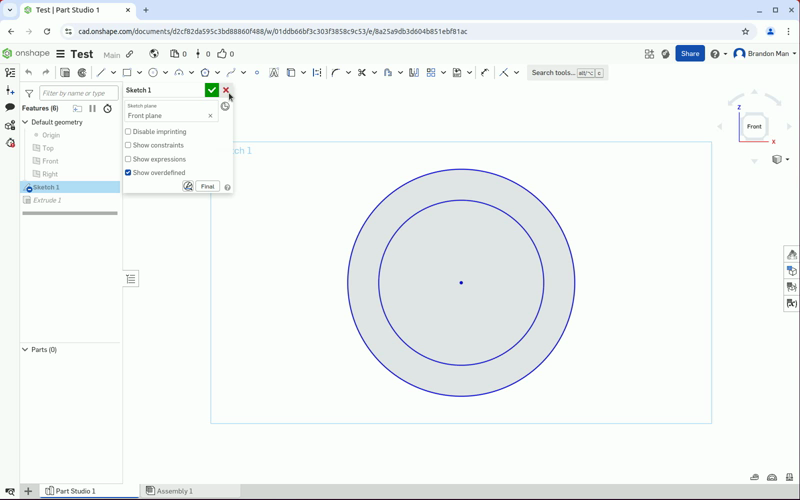
key(shift+s)
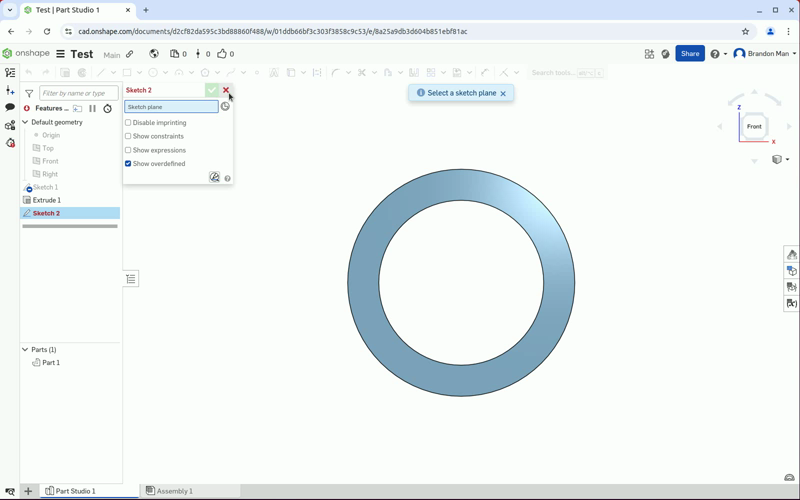
mouse_move(73, 163)
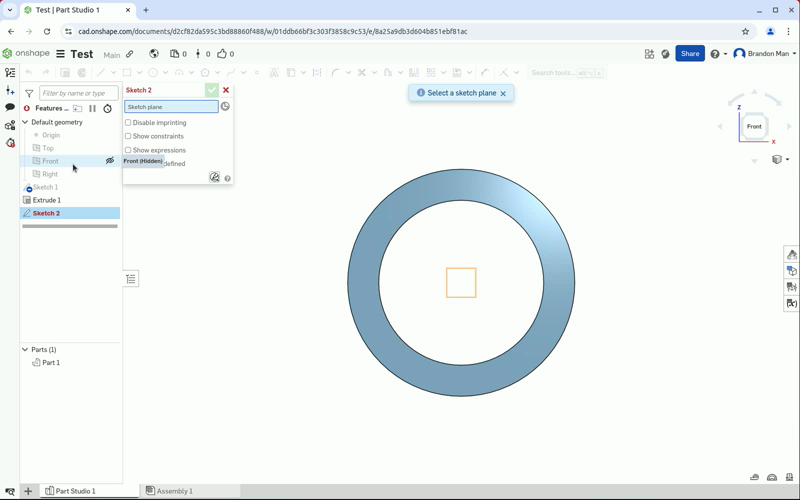
click(73, 163)
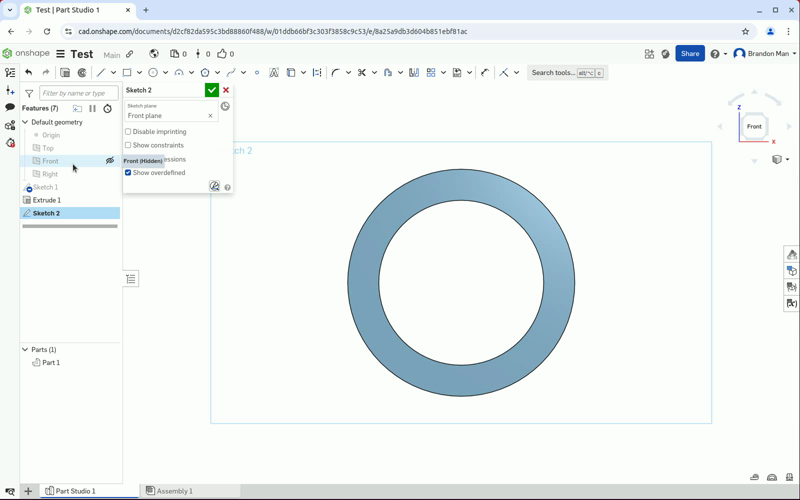
mouse_move(73, 352)
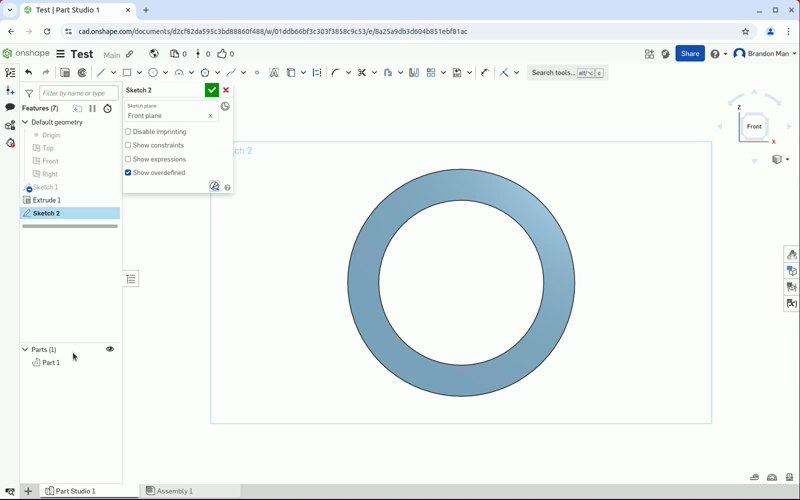
key(y)
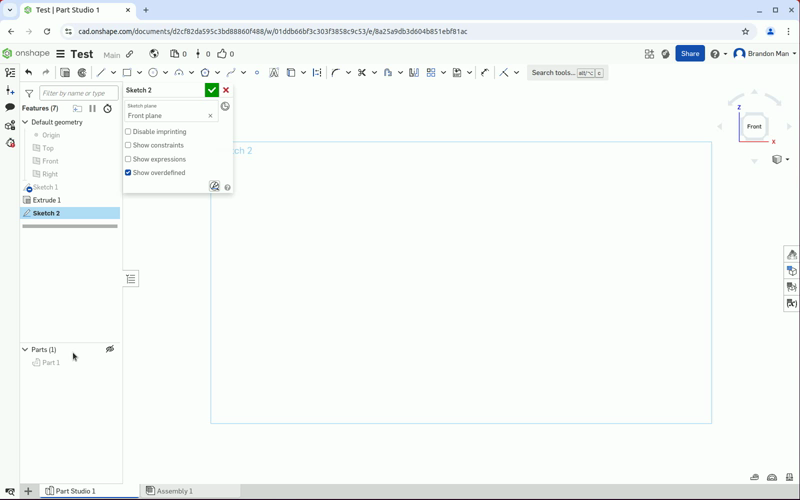
key(c)
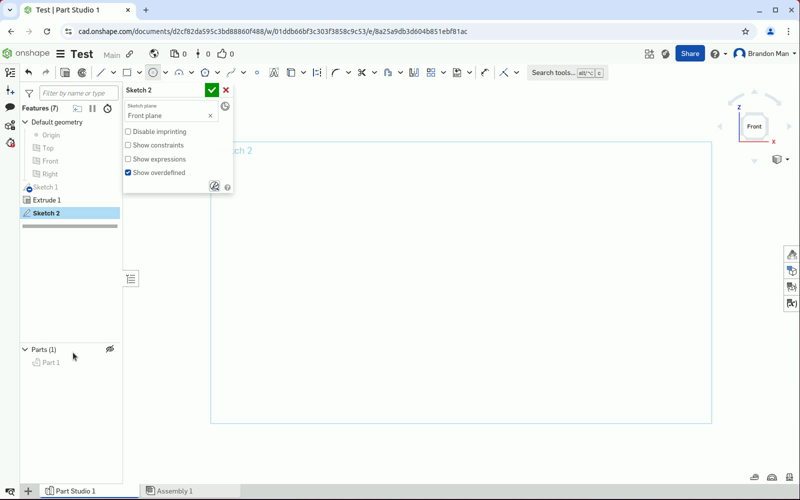
key_down(shift)
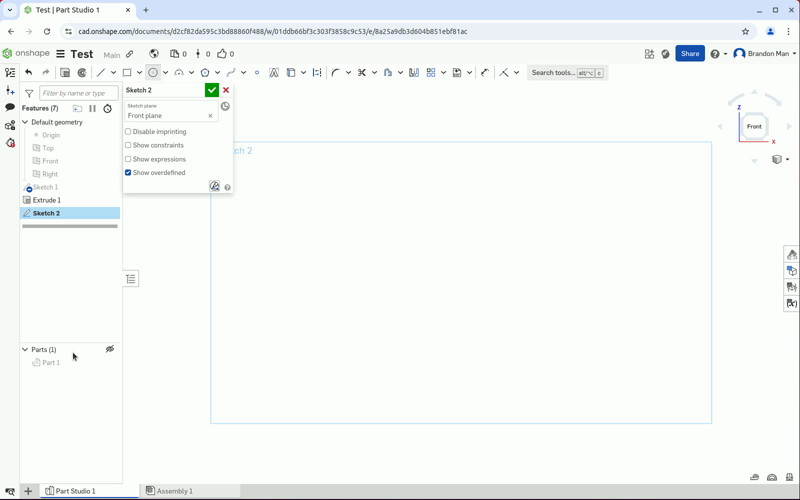
mouse_move(461, 282)
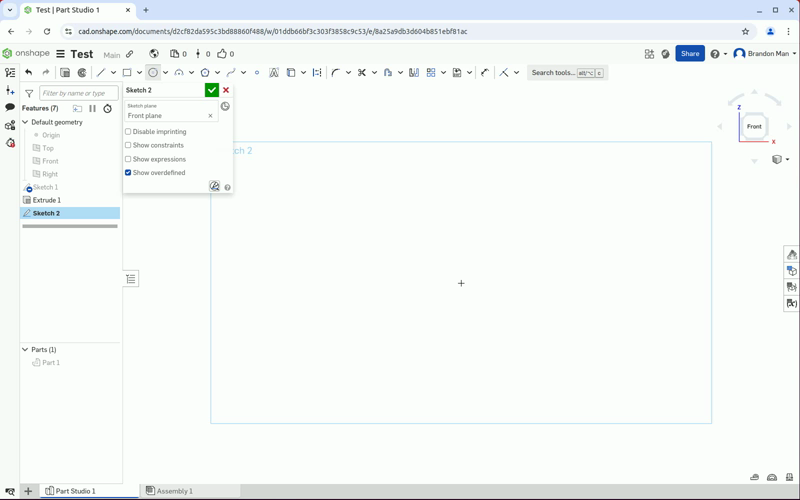
click(461, 282)
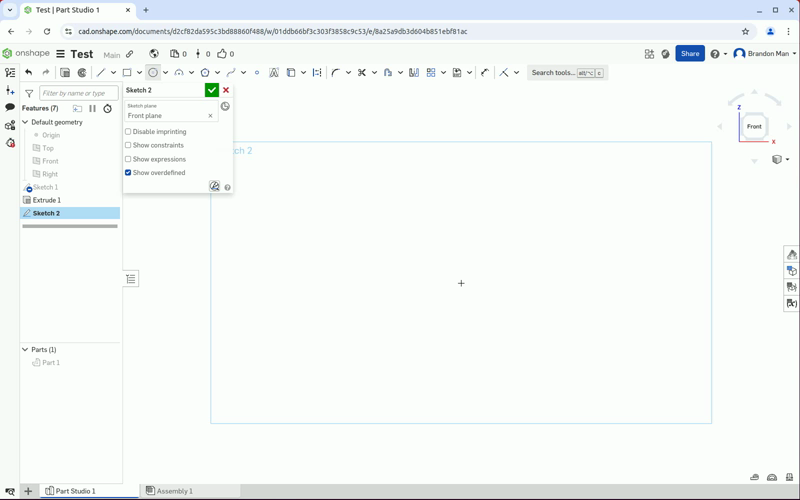
key_up(shift)
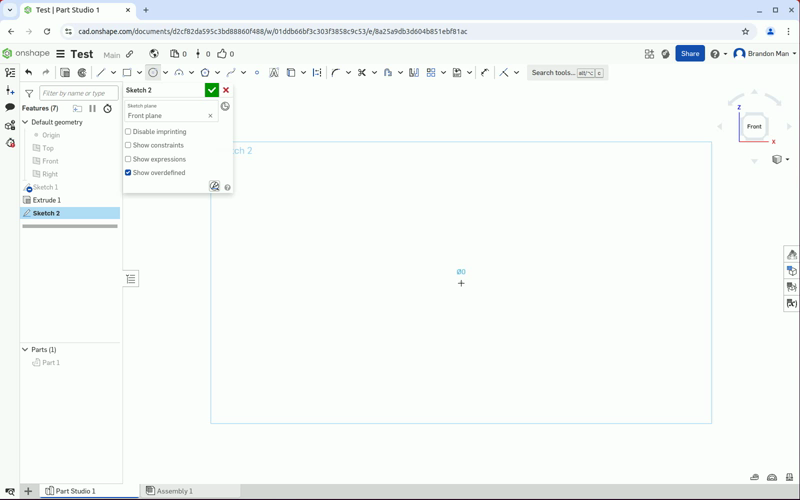
mouse_move(574, 282)
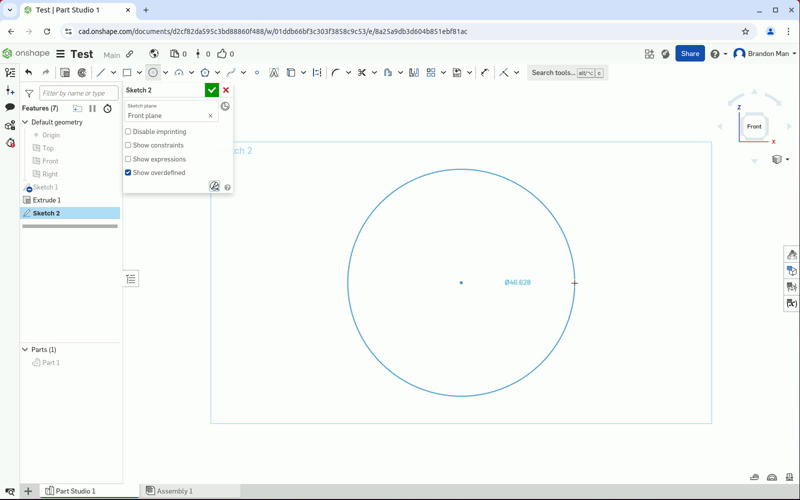
click(574, 282)
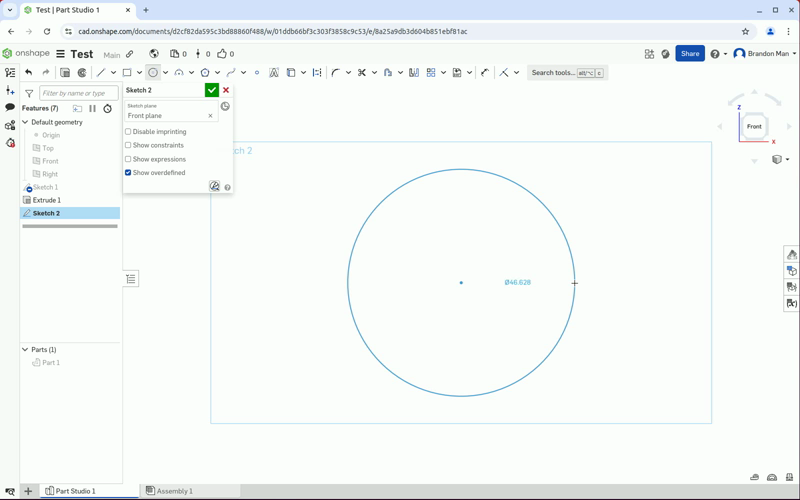
key(esc)
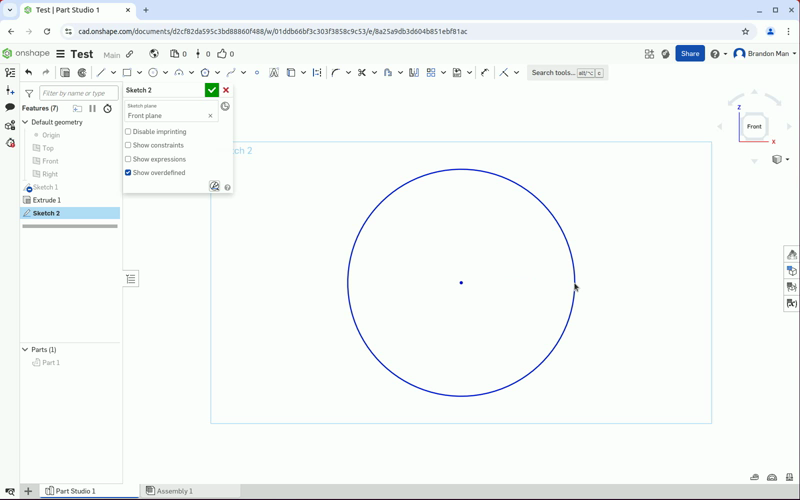
key(c)
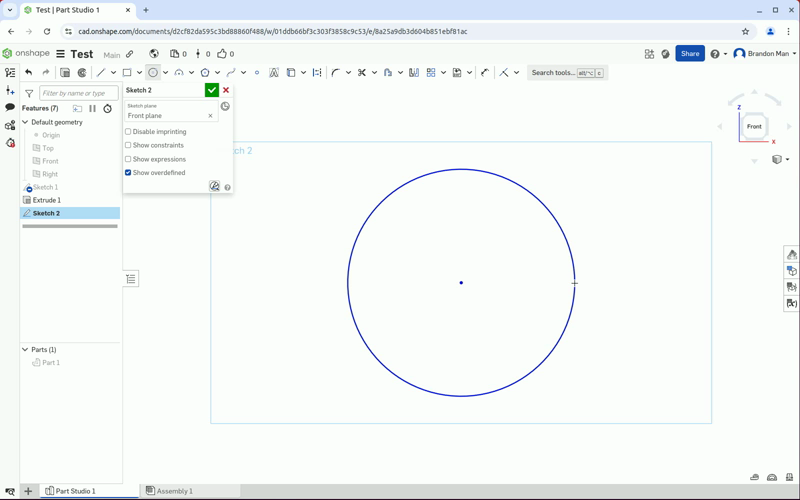
key_down(shift)
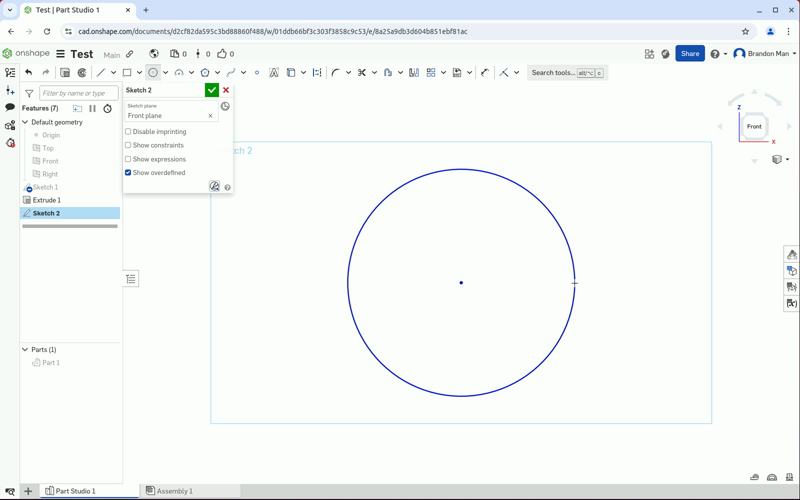
mouse_move(461, 282)
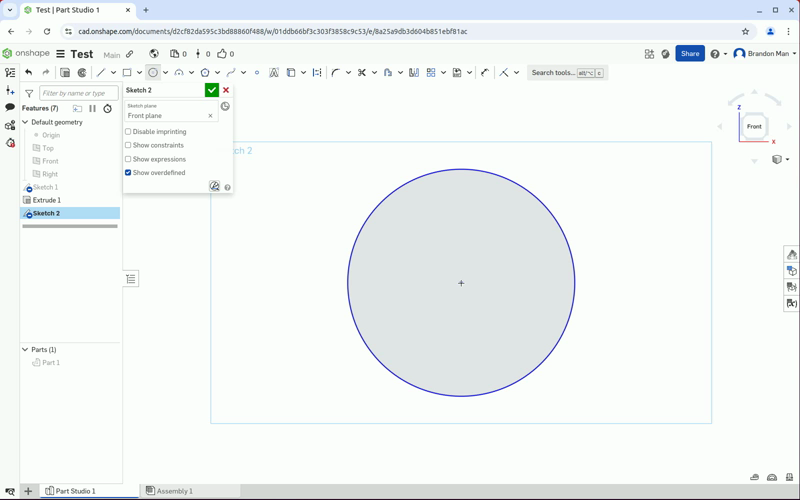
click(461, 282)
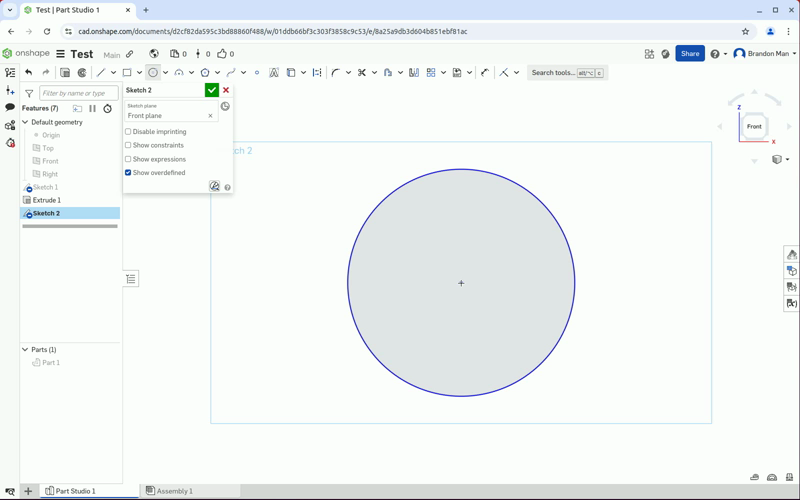
key_up(shift)
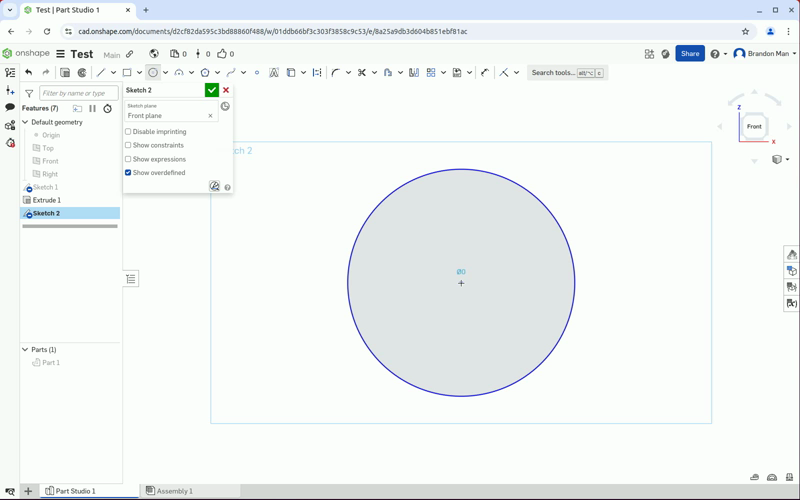
mouse_move(543, 282)
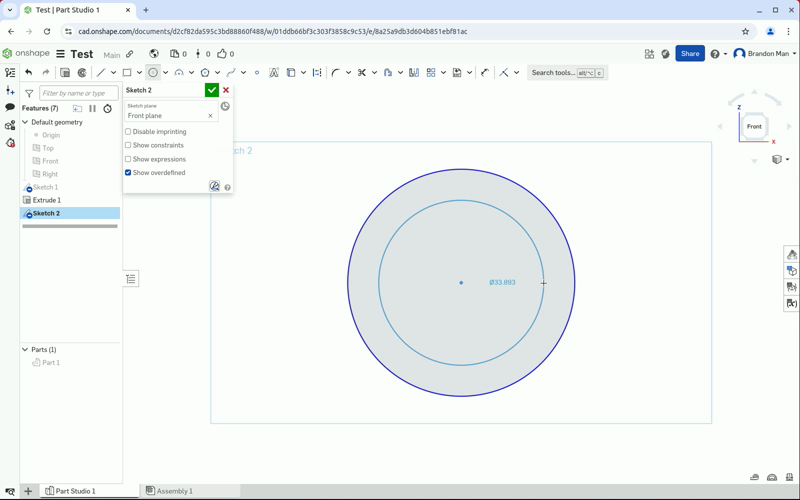
click(543, 282)
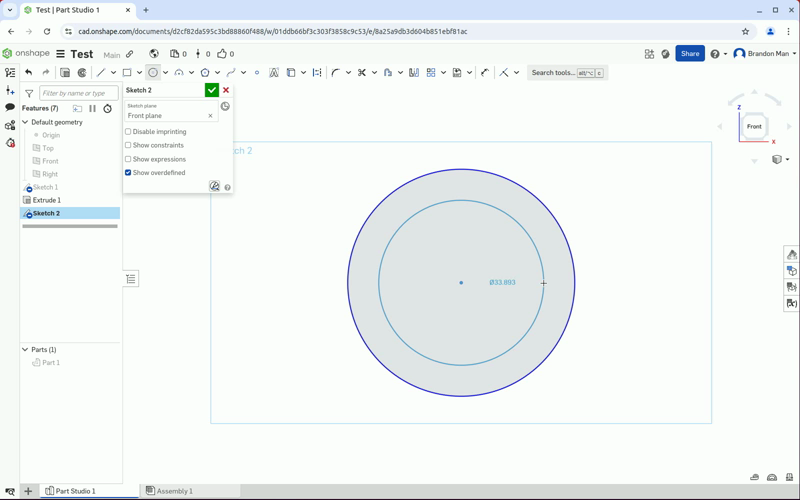
key(esc)
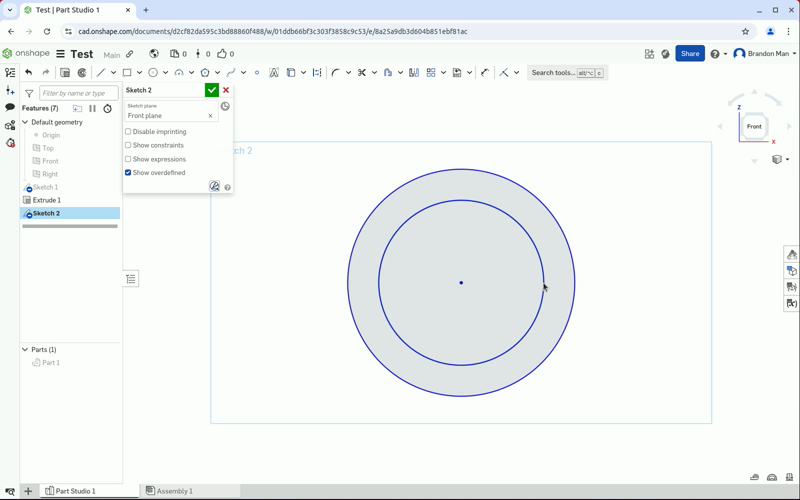
mouse_move(558, 277)
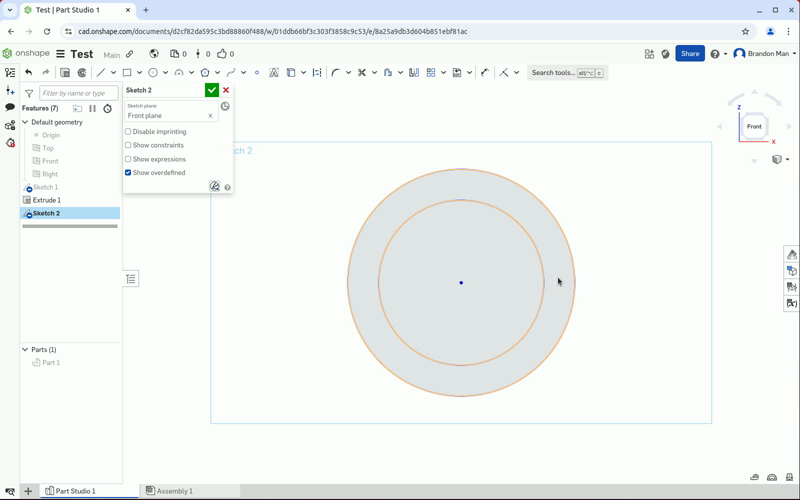
click(558, 277)
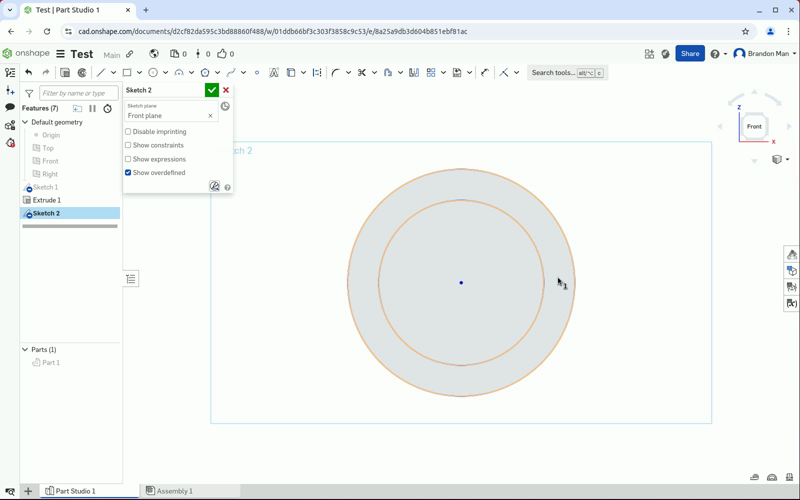
mouse_move(73, 352)
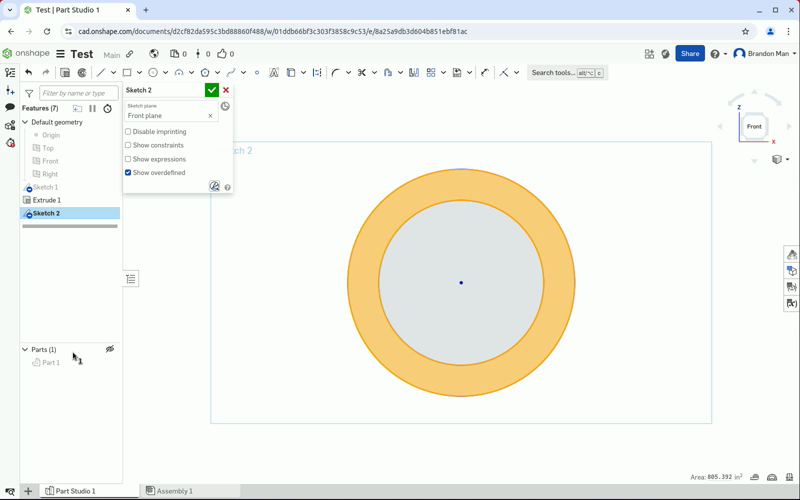
key(shift+y)
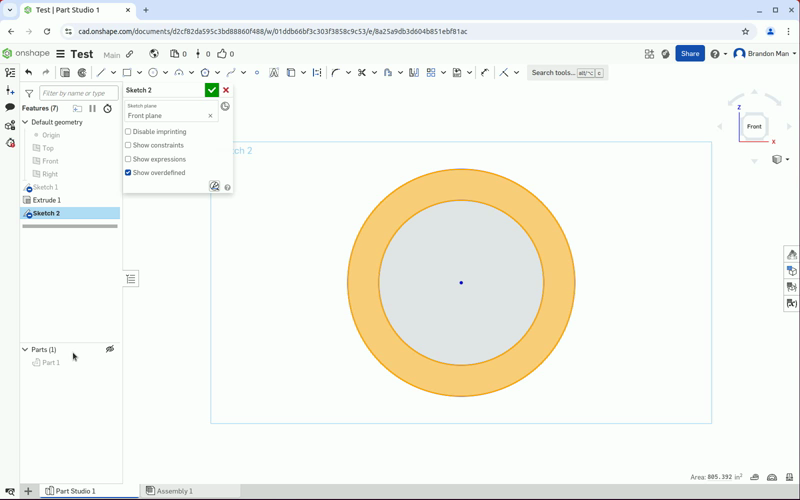
key(shift+e)
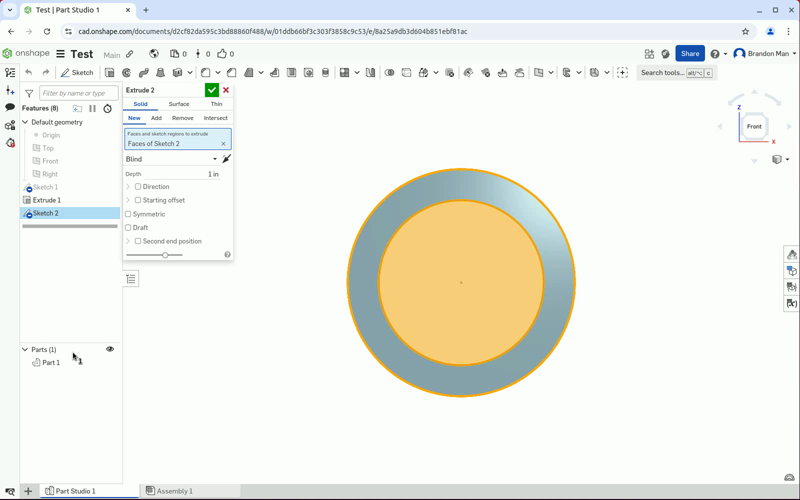
mouse_move(143, 106)
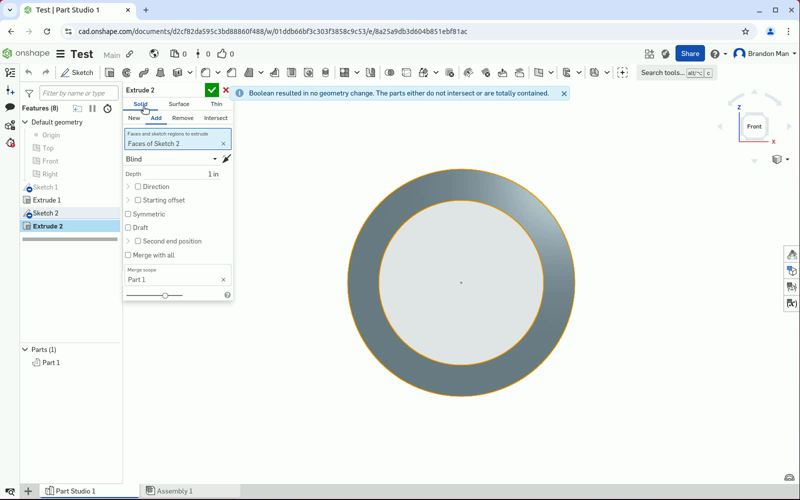
click(143, 106)
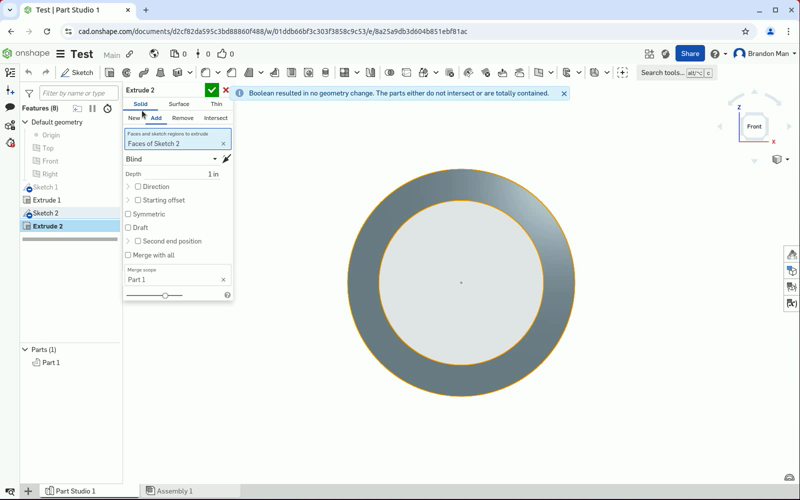
mouse_move(137, 120)
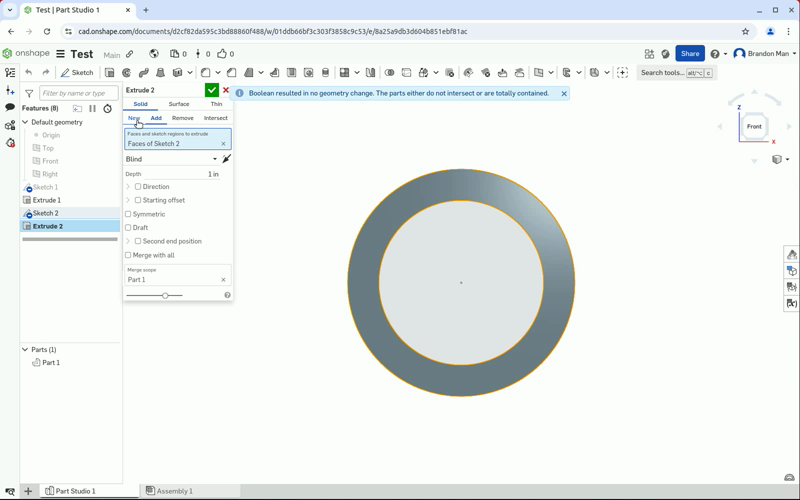
click(137, 120)
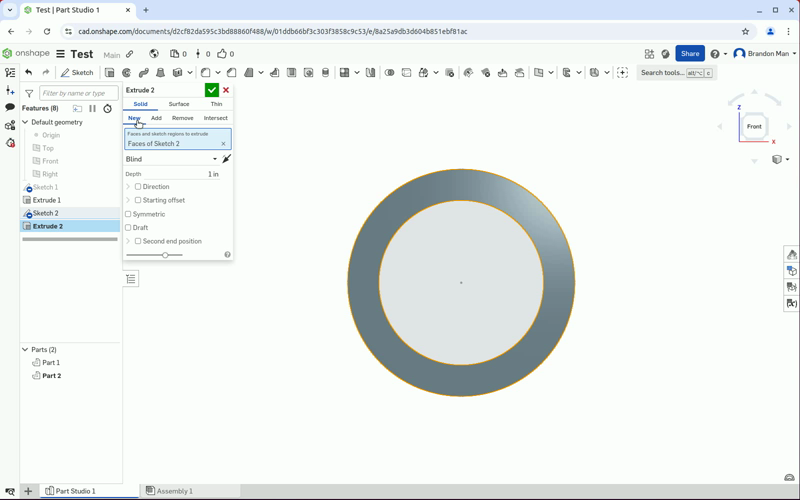
key(tab, 4)
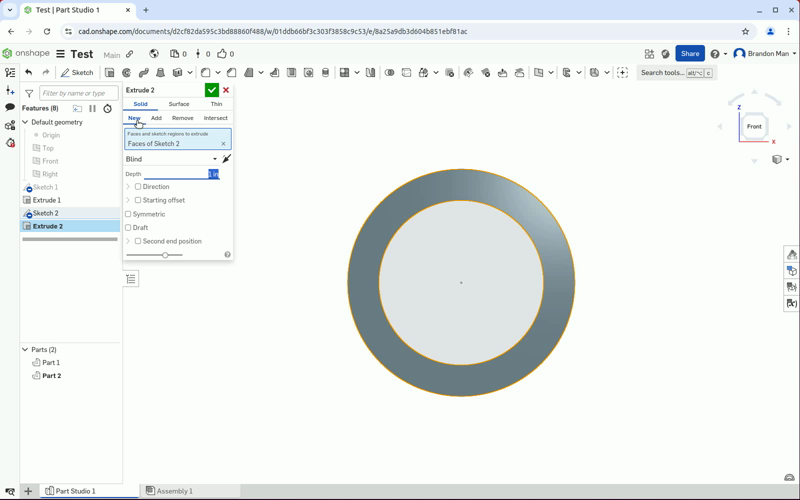
text(5.055)
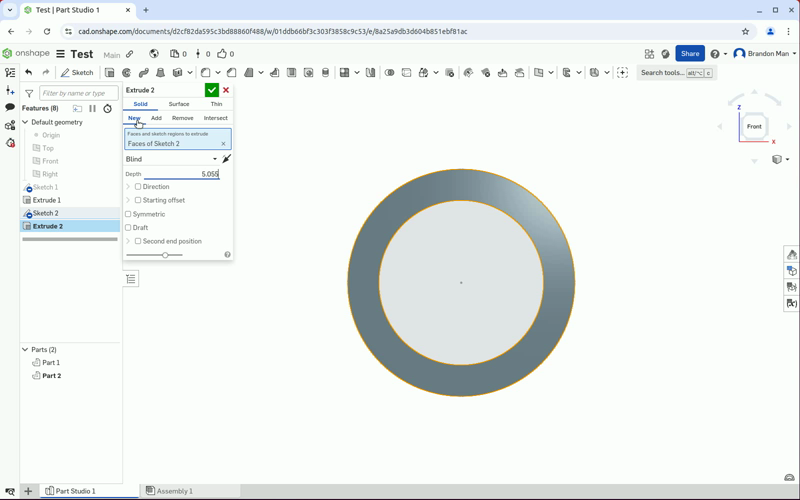
key(enter)
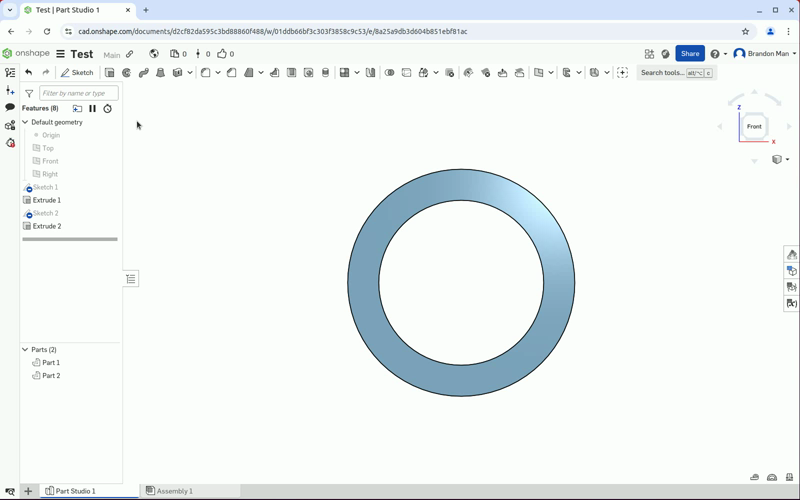
key(shift+h)
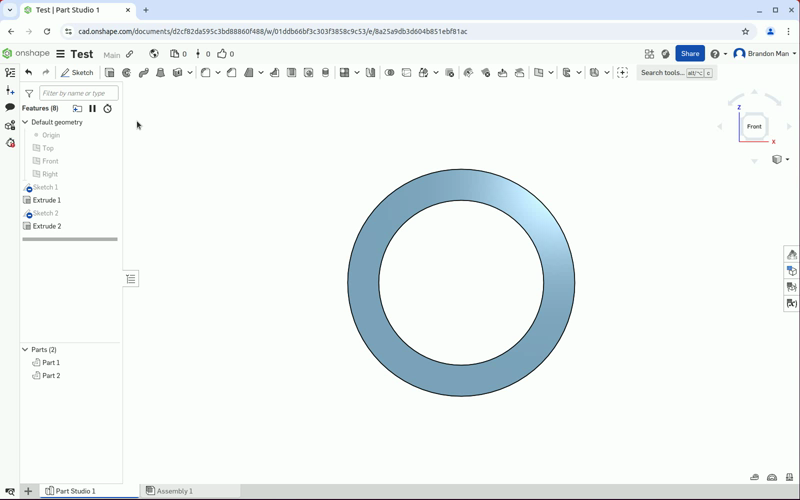
key(shift+h)
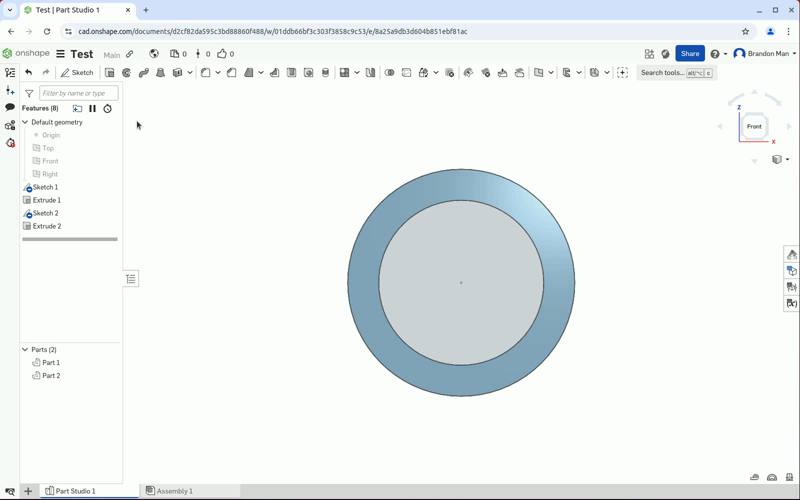
key(shift+7)
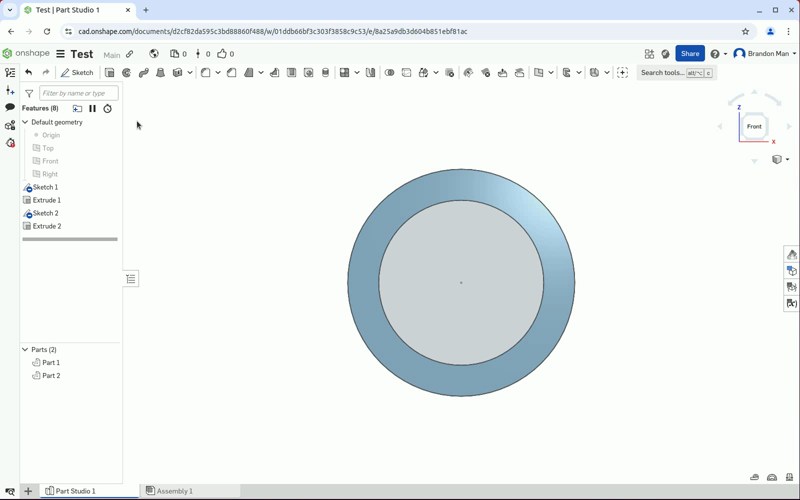
key(left, 2)
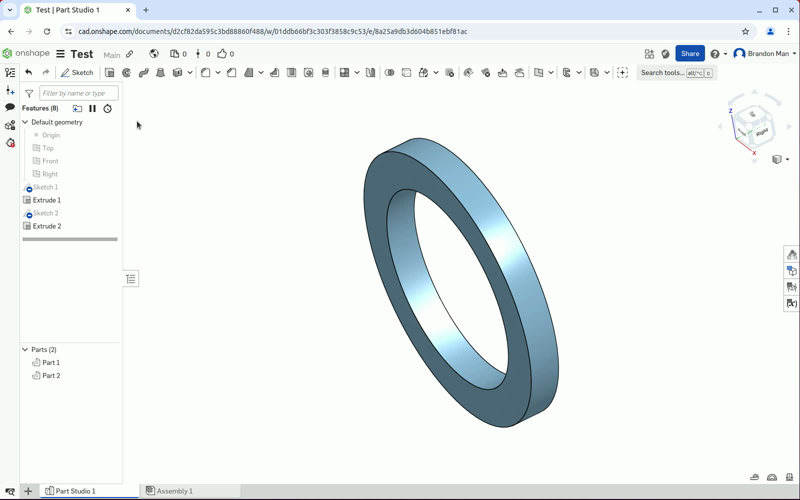
key(down, 2)
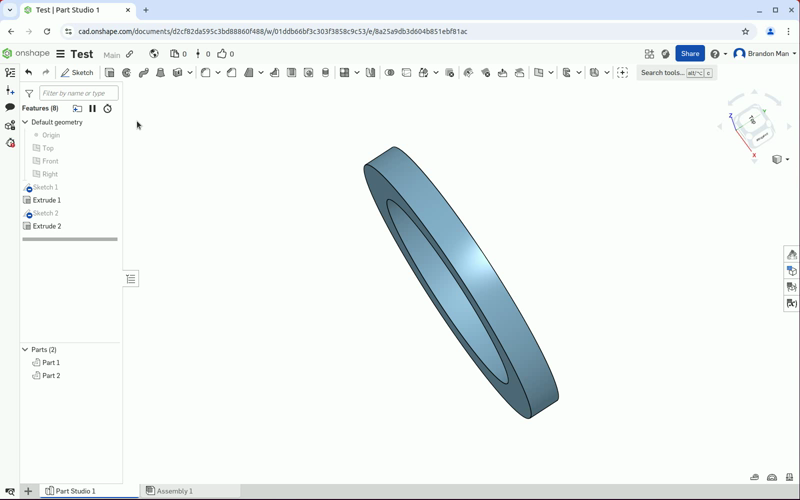
key(up, 2)
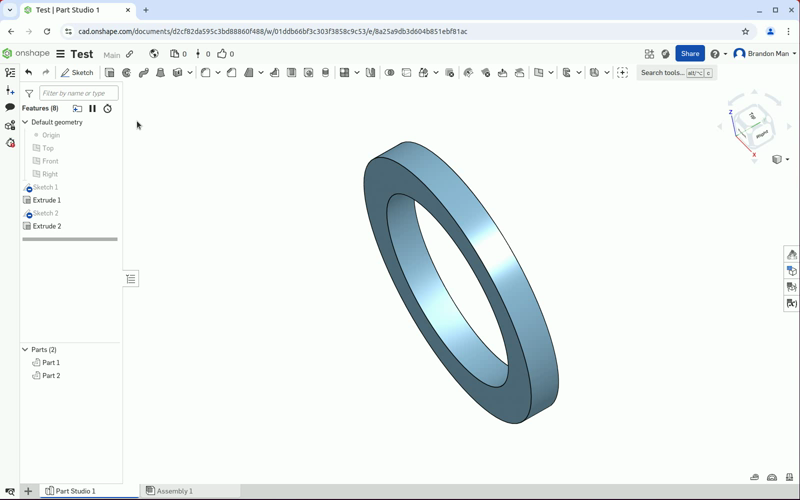
key(right, 2)
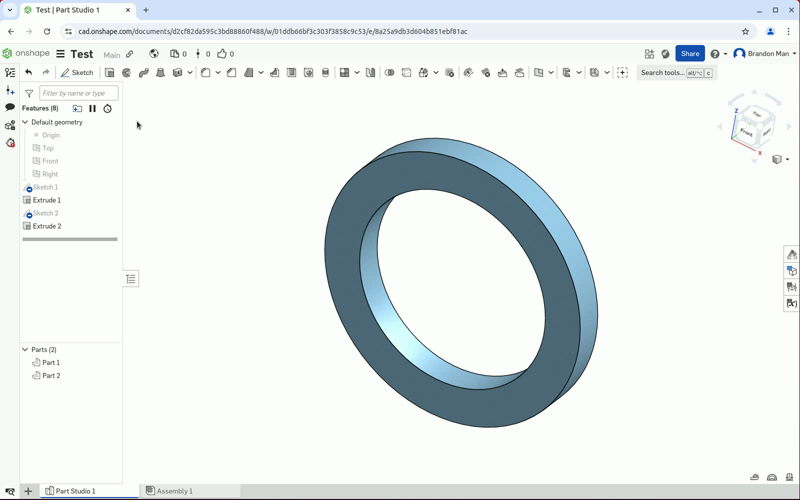
mouse_move(73, 189)
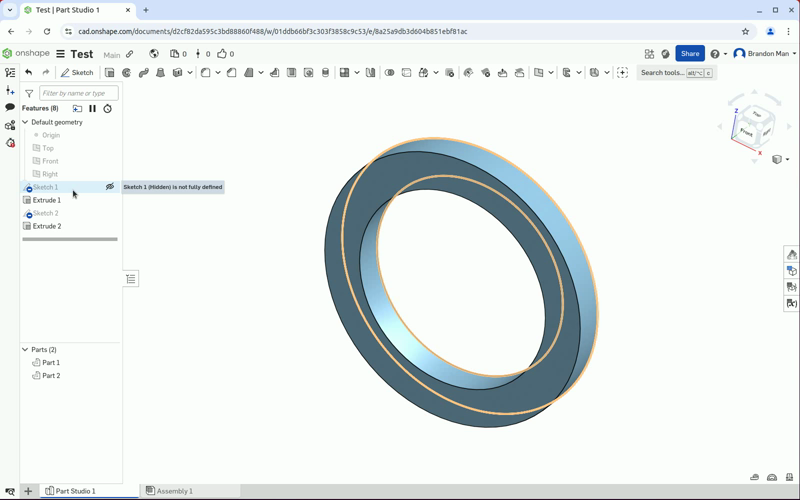
click(73, 189)